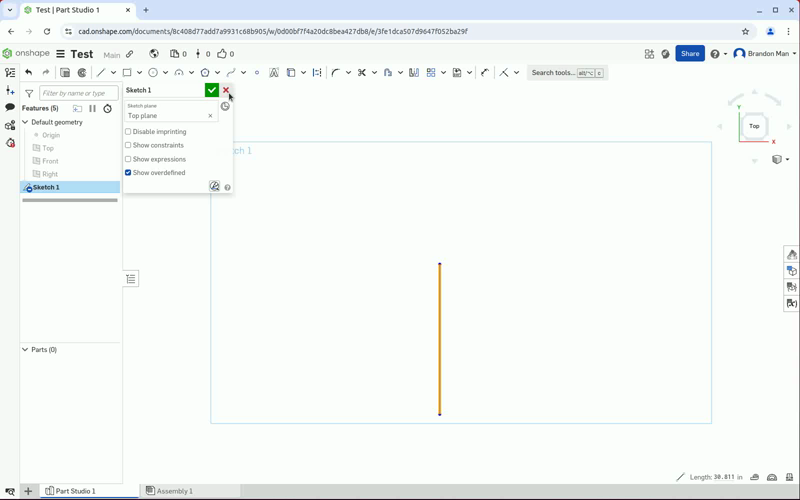
key(shift+h)
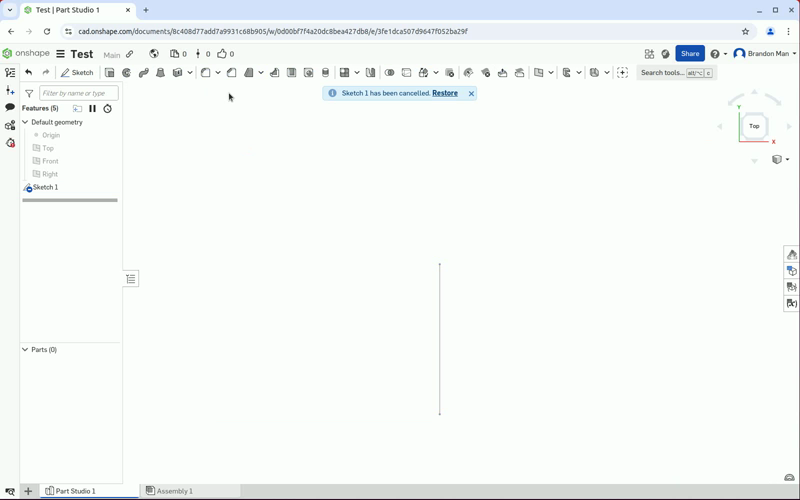
key(shift+s)
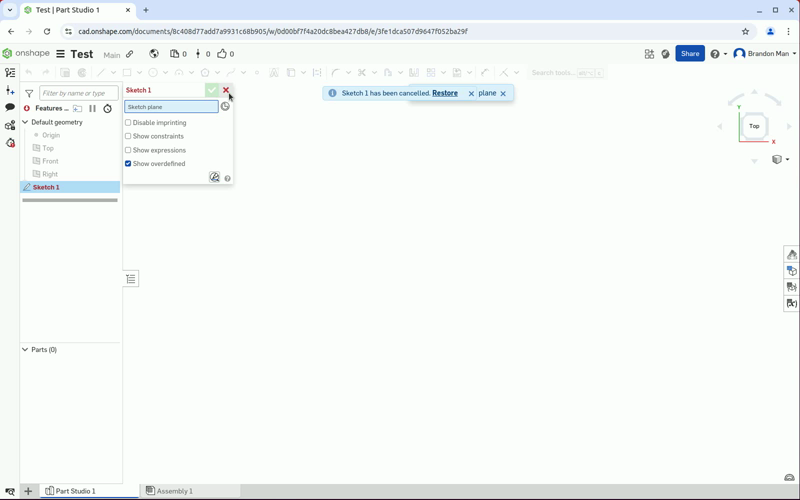
mouse_move(73, 150)
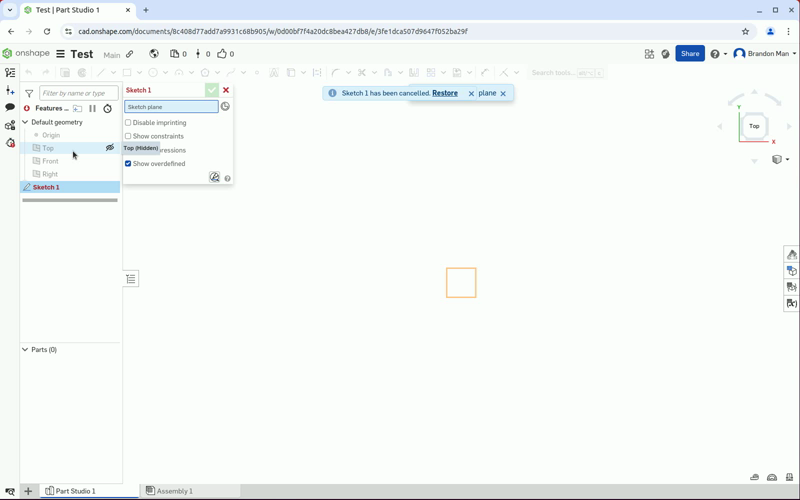
click(73, 150)
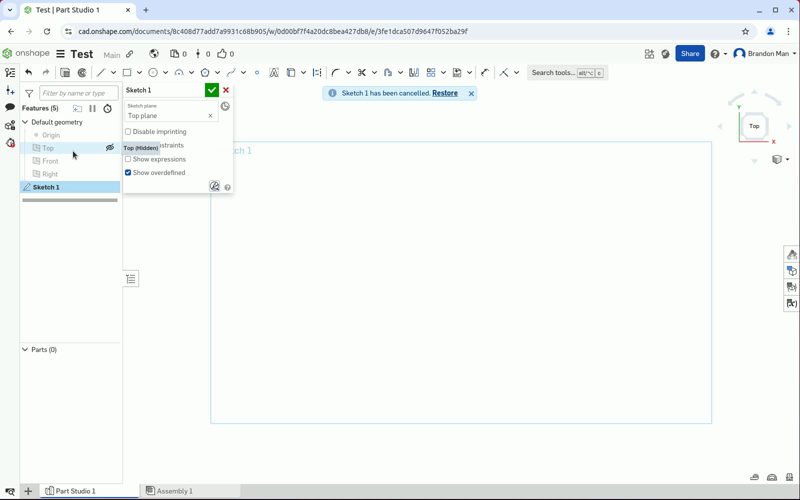
mouse_move(73, 352)
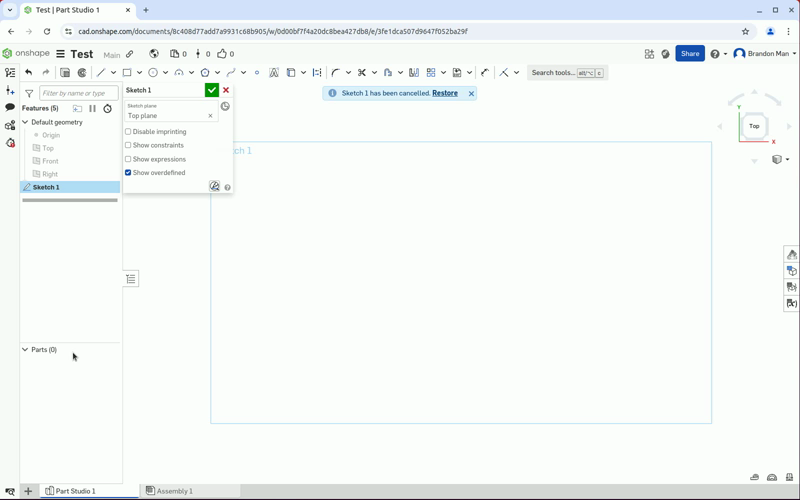
key(y)
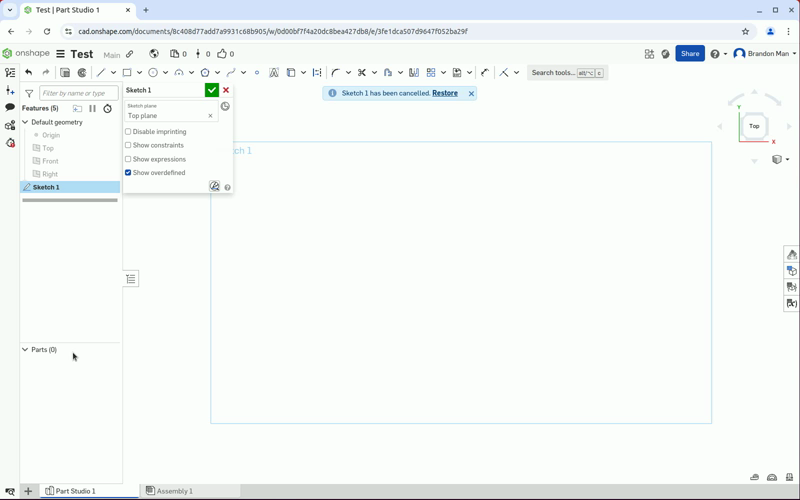
key(c)
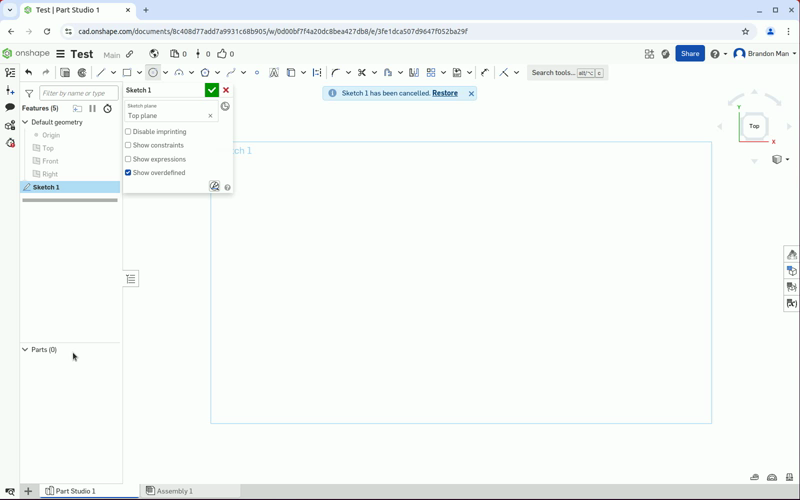
key_down(shift)
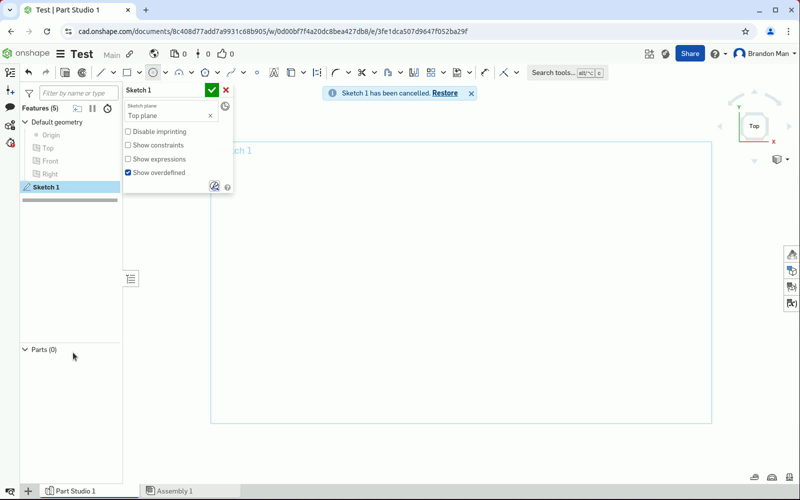
mouse_move(461, 282)
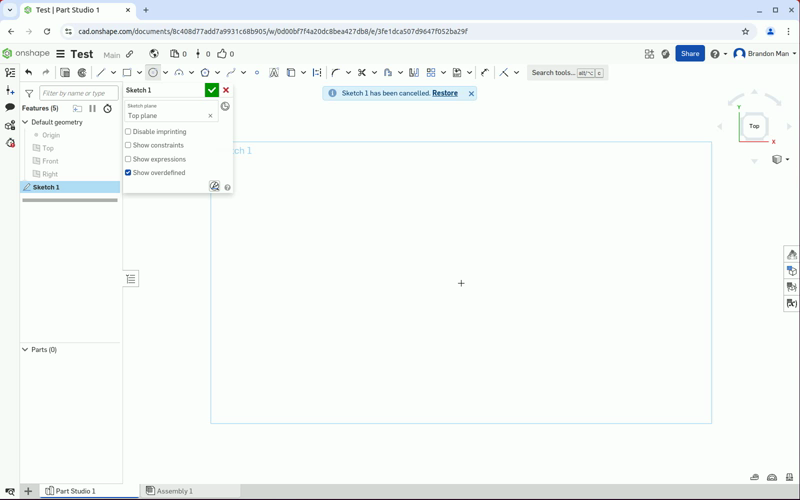
click(461, 282)
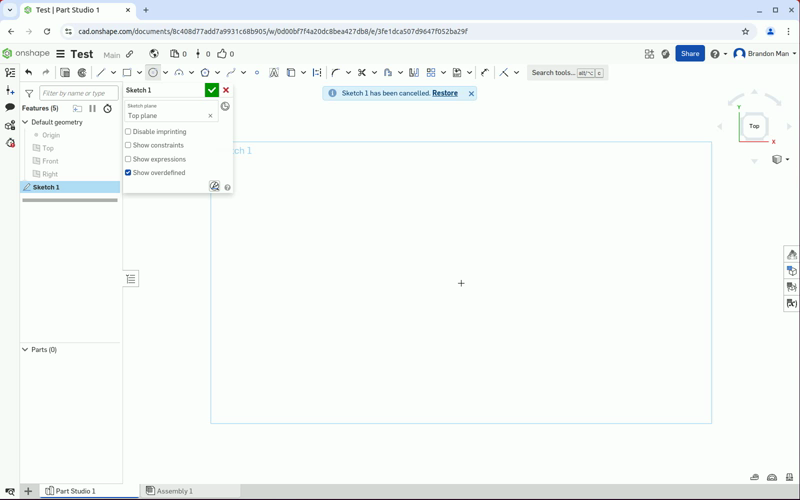
key_up(shift)
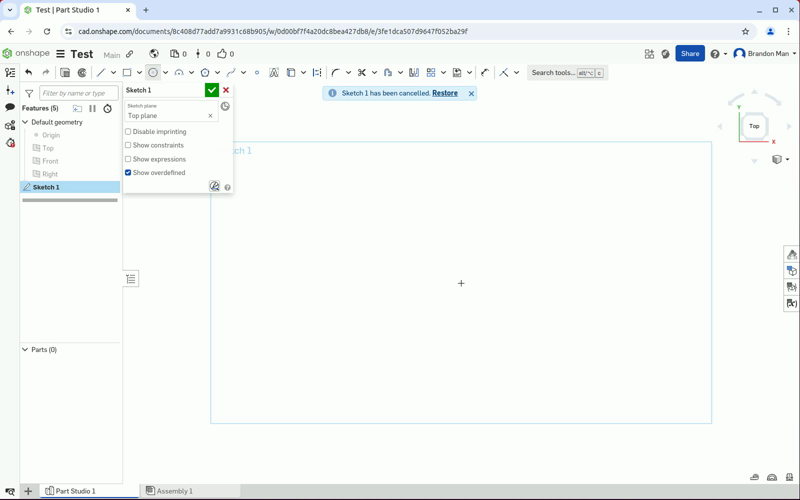
mouse_move(494, 282)
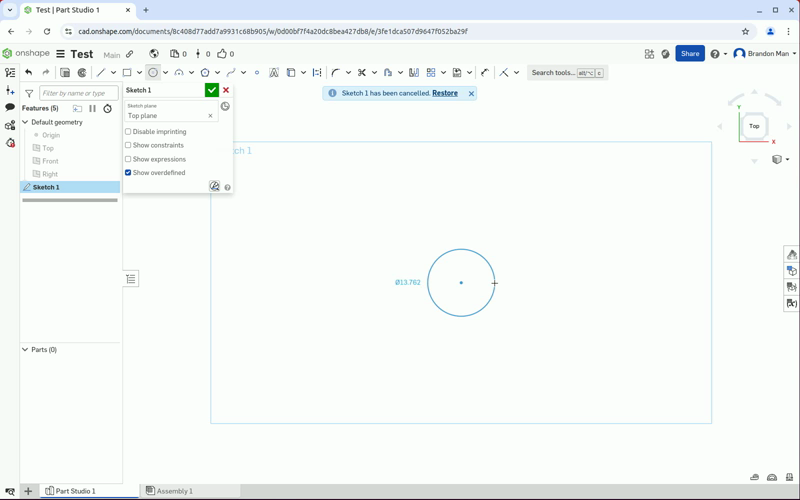
click(494, 282)
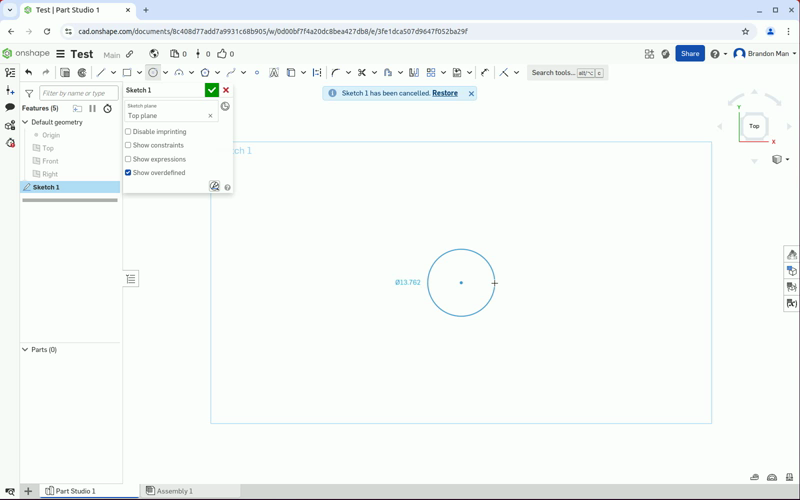
key(esc)
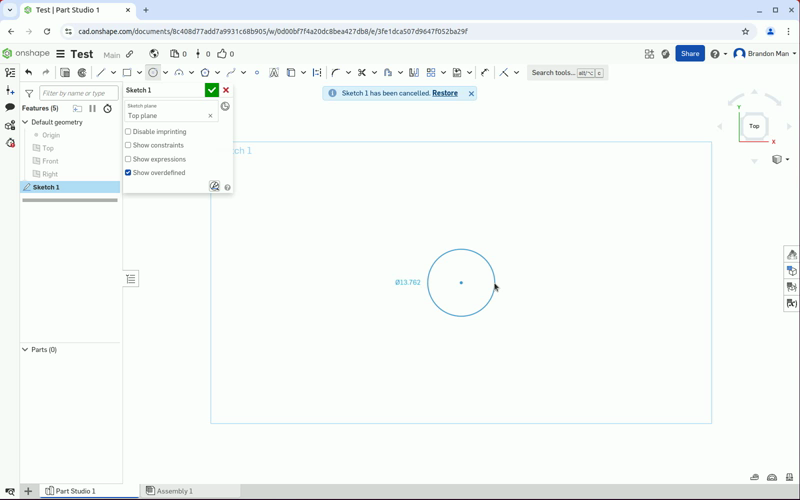
mouse_move(473, 271)
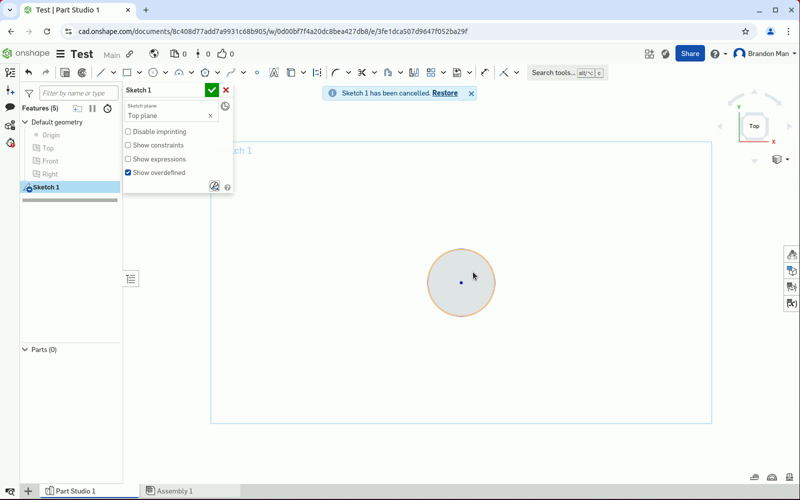
click(473, 271)
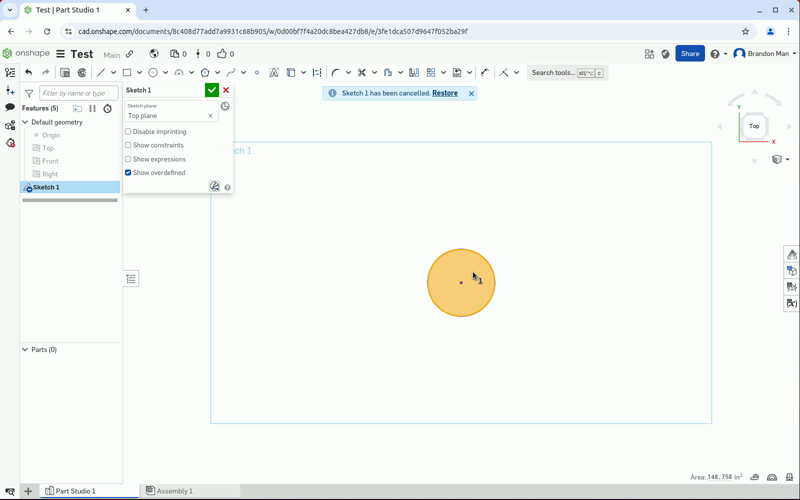
mouse_move(73, 352)
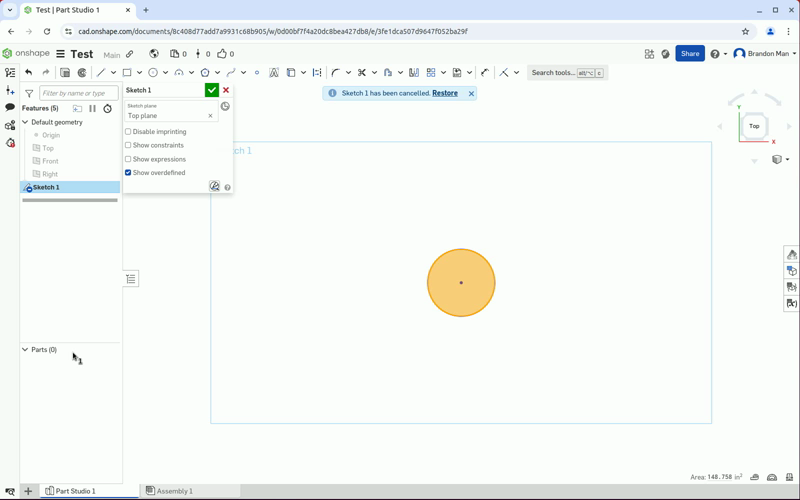
key(shift+y)
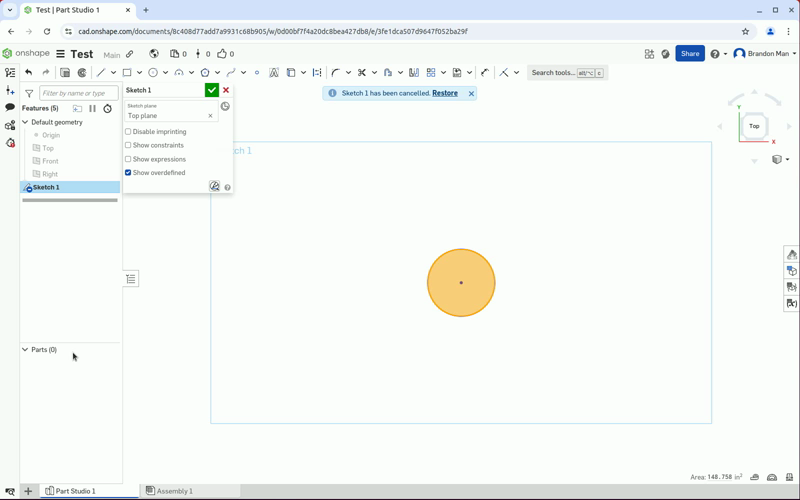
key(shift+e)
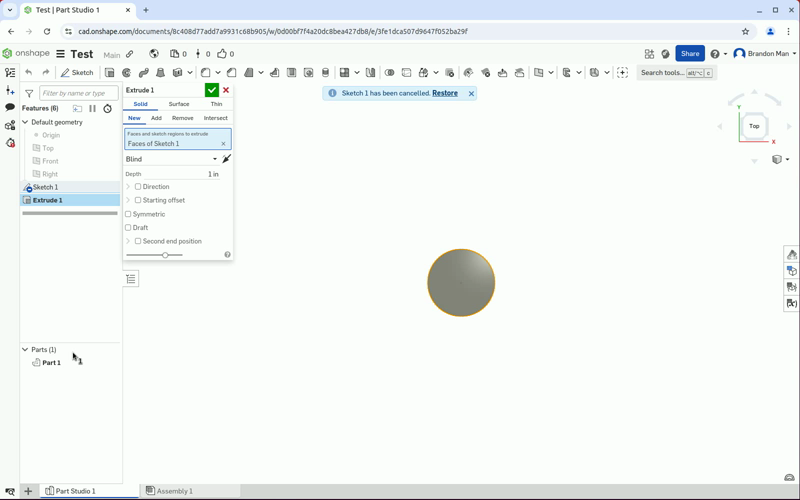
mouse_move(143, 106)
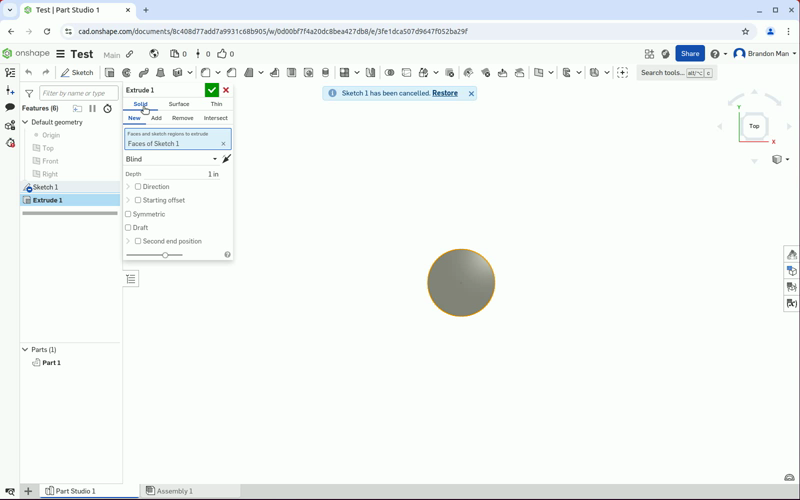
click(143, 106)
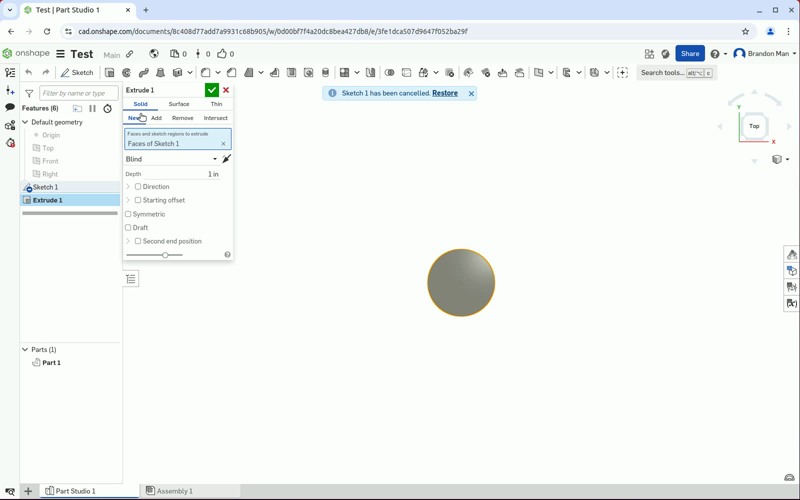
mouse_move(137, 120)
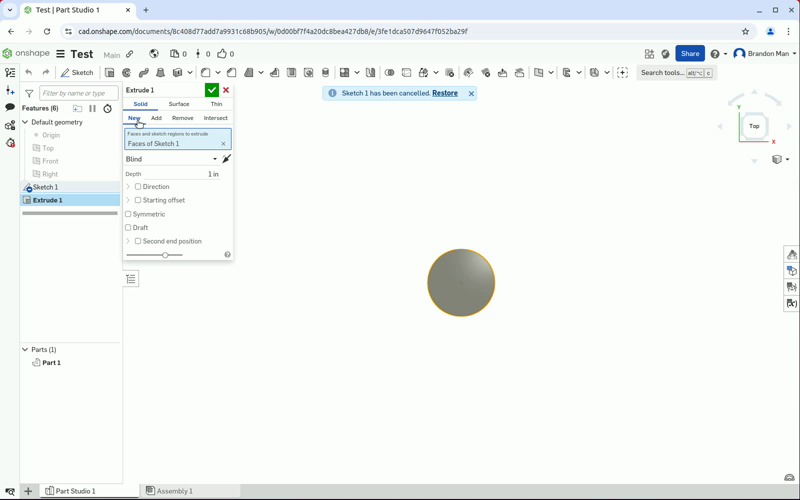
click(137, 120)
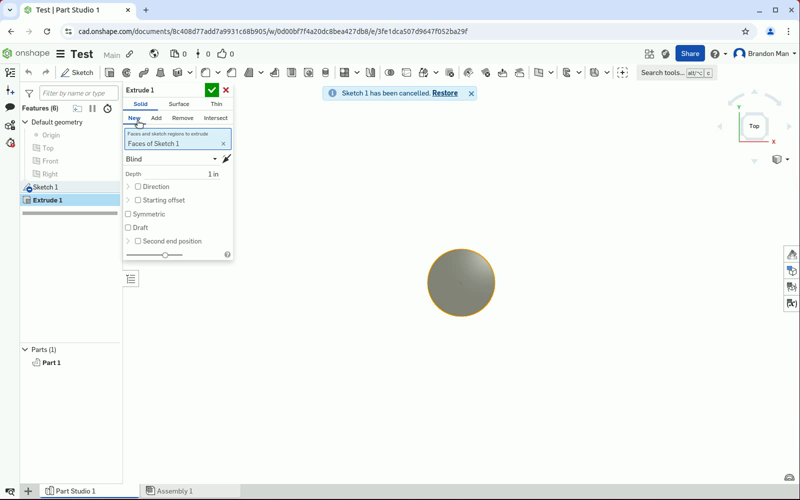
key(tab, 4)
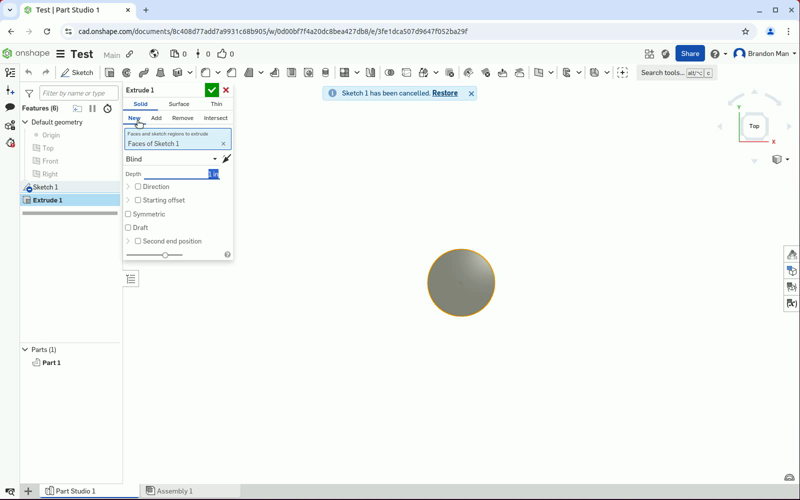
text(11.554)
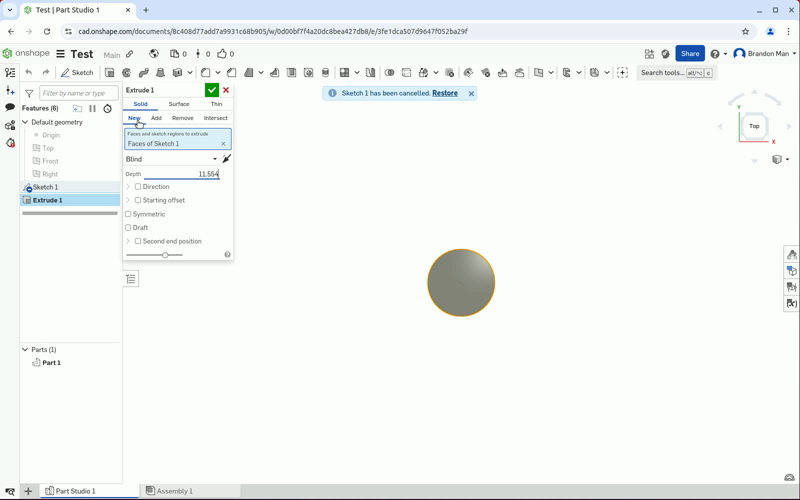
key(enter)
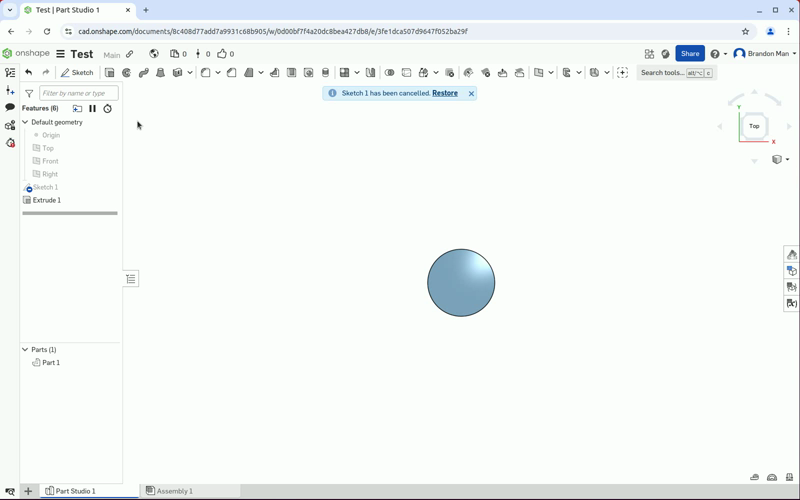
key(shift+h)
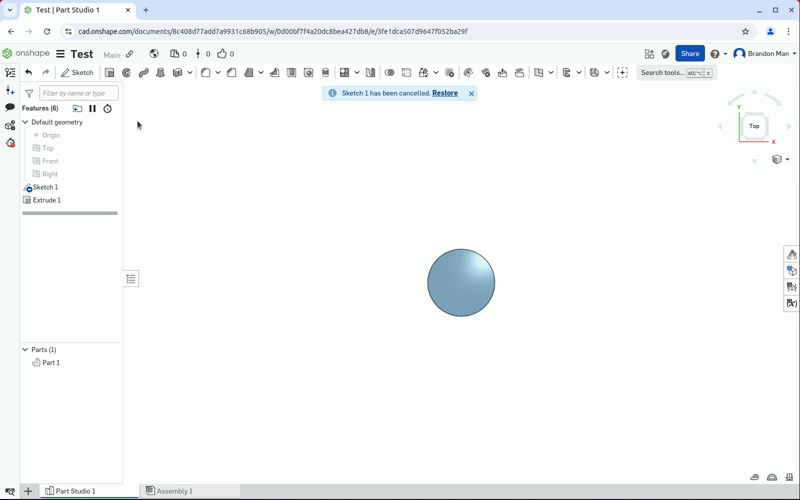
key(shift+h)
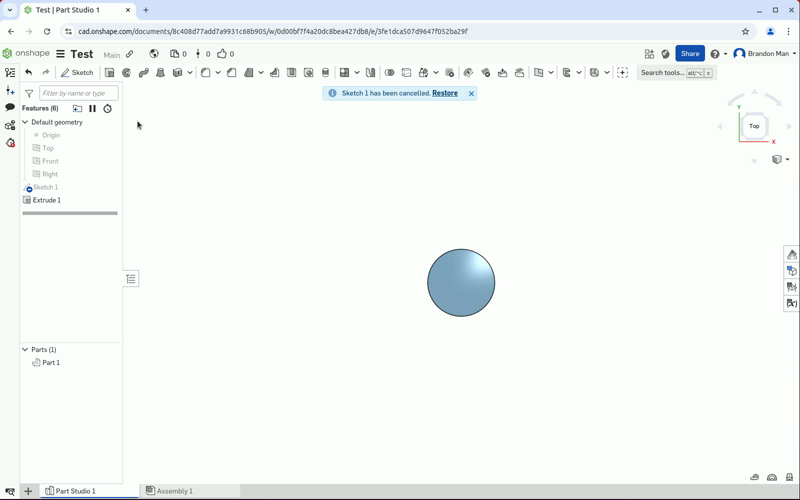
mouse_move(73, 189)
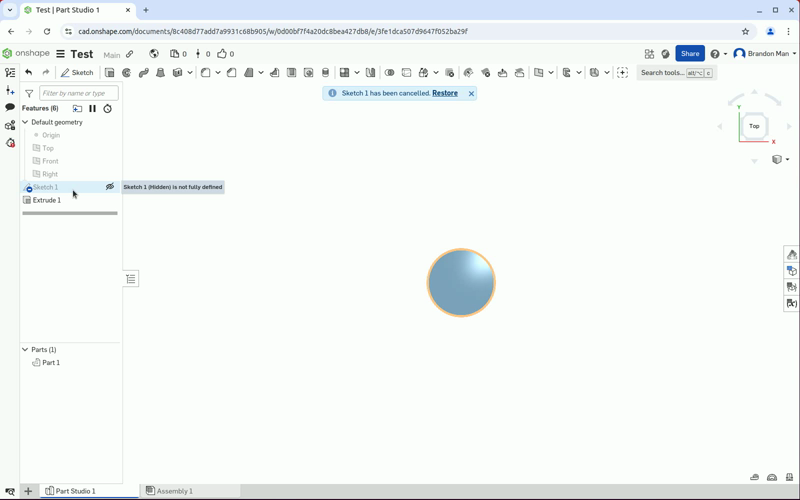
click(73, 189)
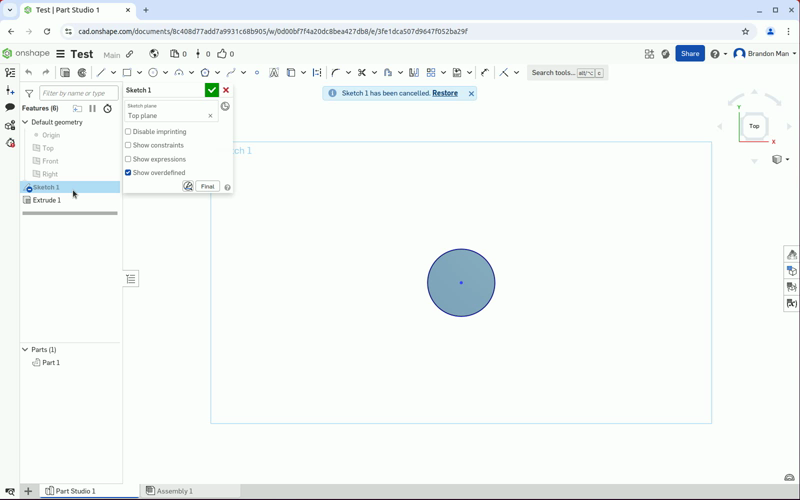
mouse_move(229, 92)
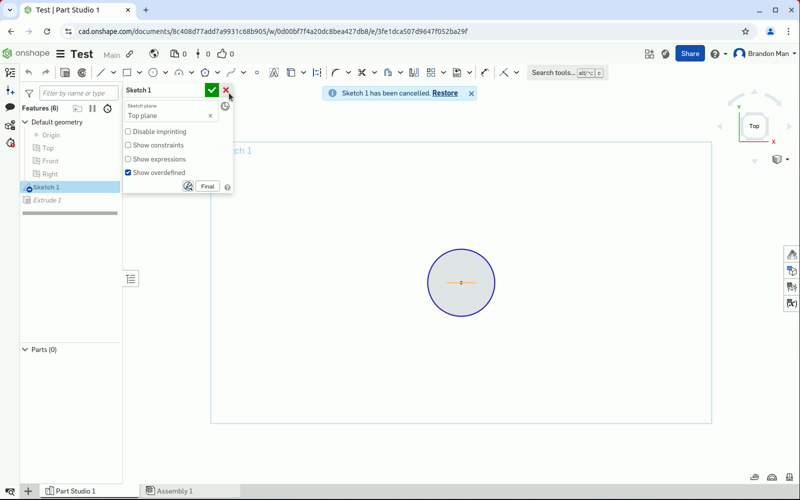
click(229, 92)
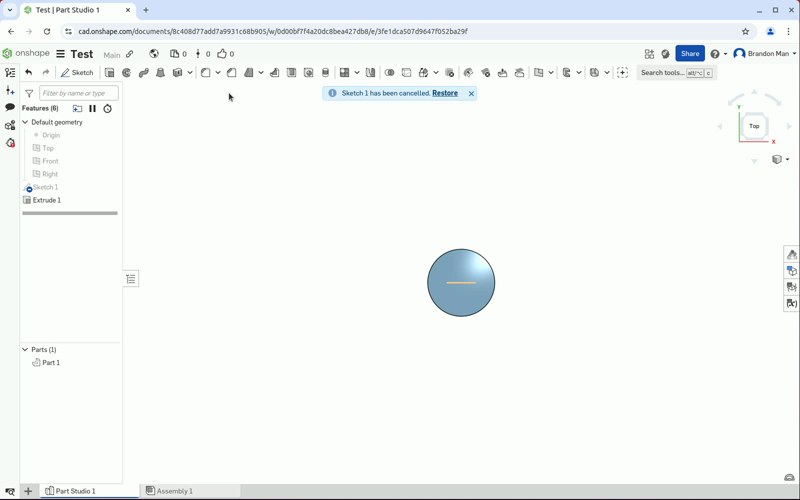
mouse_move(541, 75)
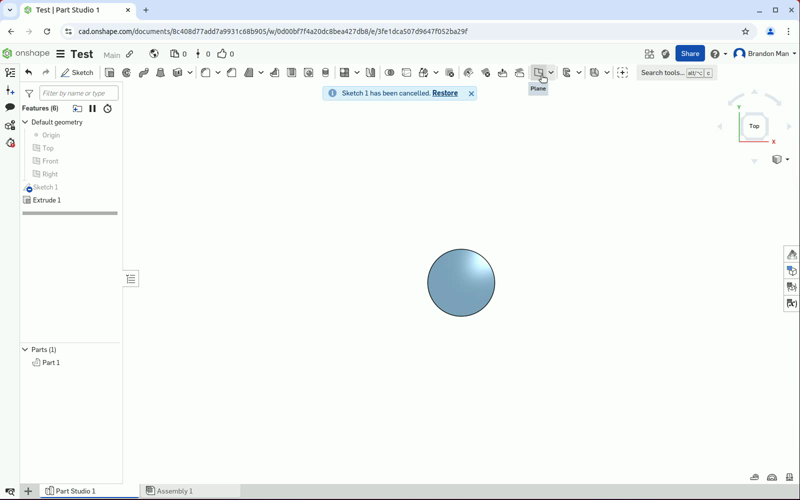
click(541, 75)
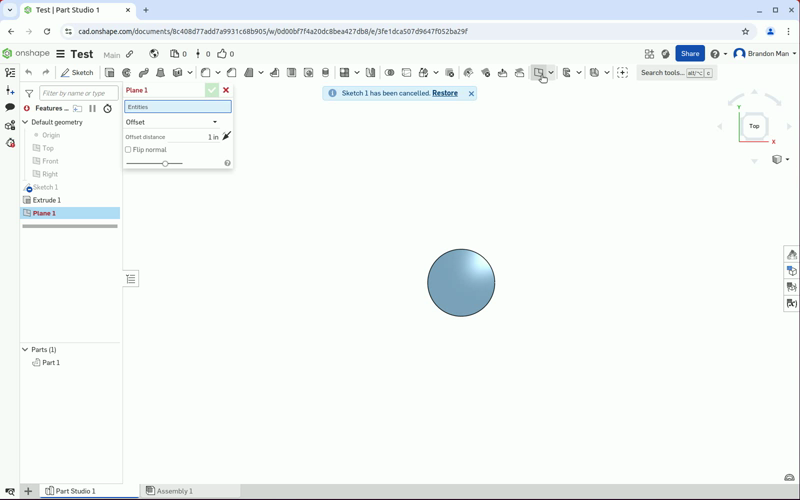
mouse_move(73, 150)
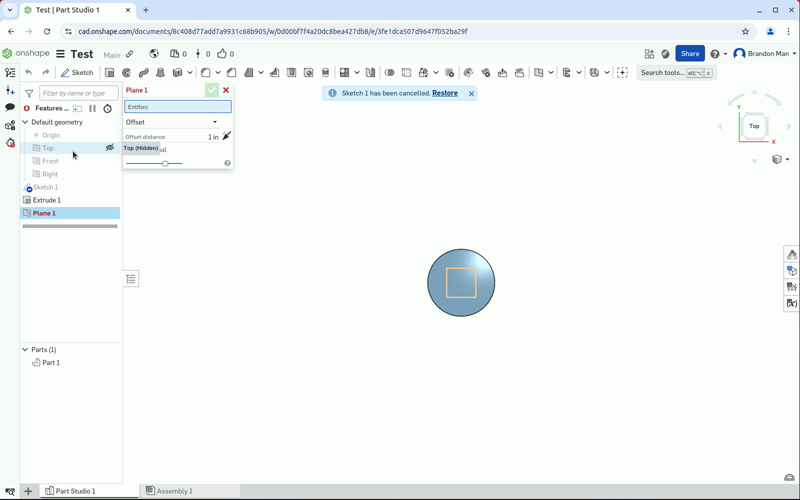
click(73, 150)
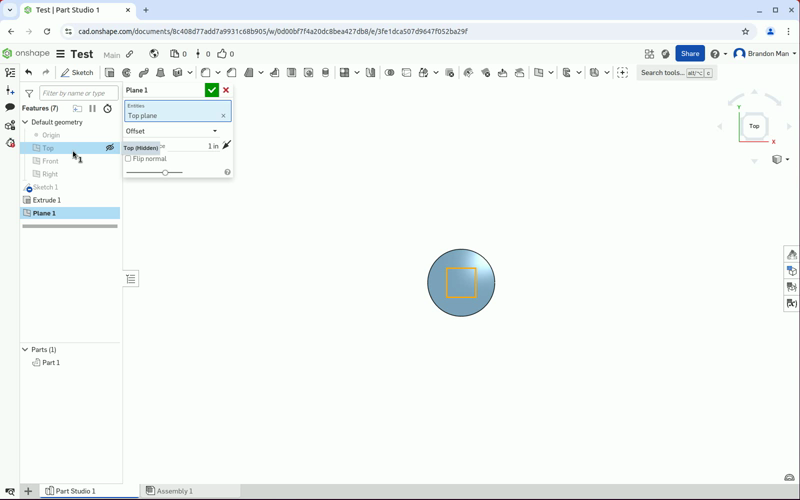
key(tab, 2)
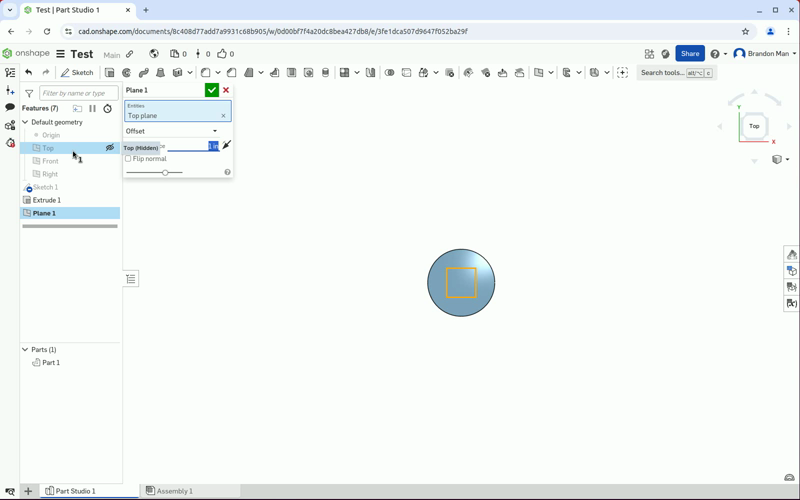
text(11.554)
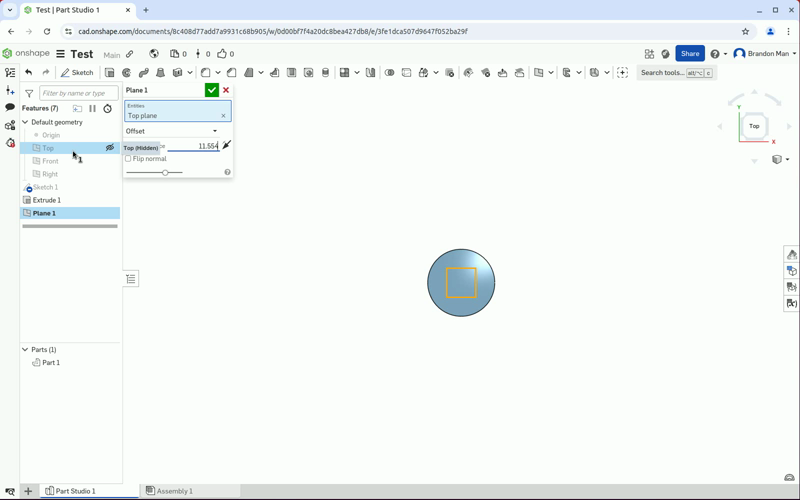
key(enter, 2)
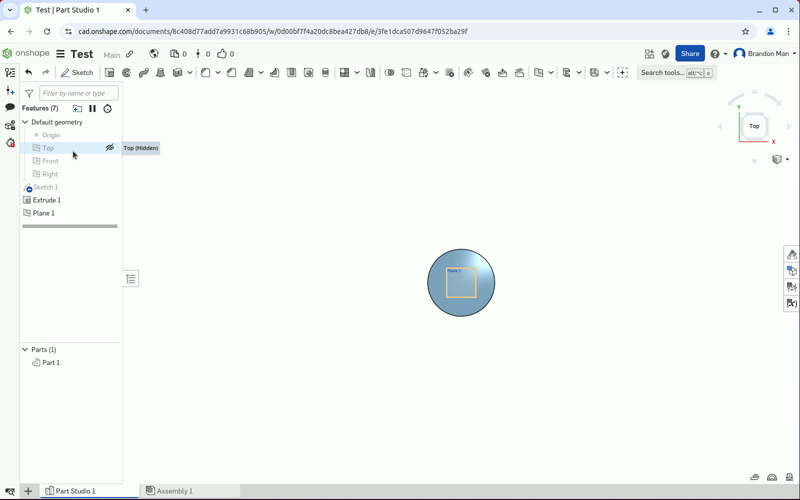
key(shift+s)
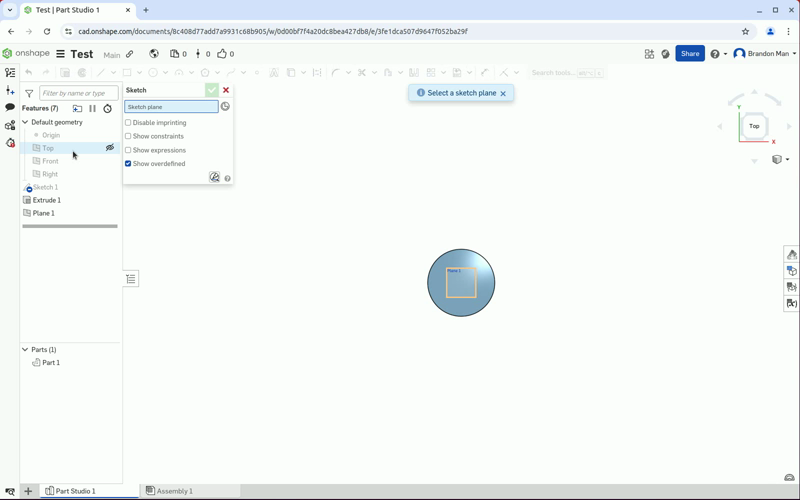
mouse_move(73, 215)
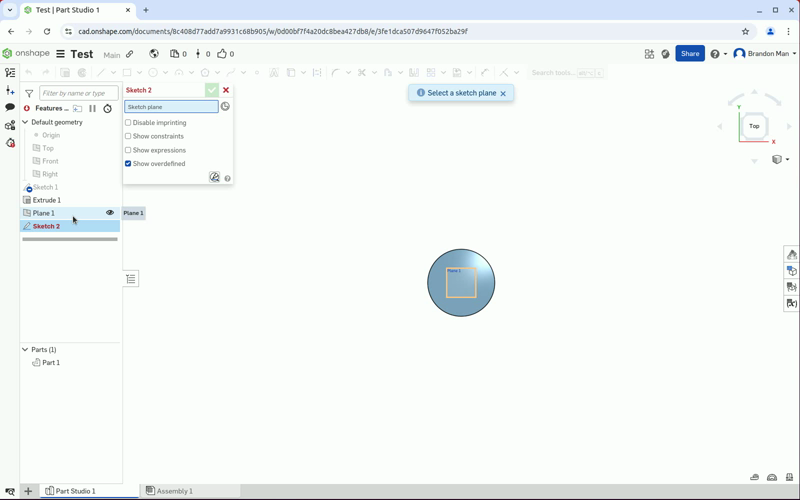
click(73, 215)
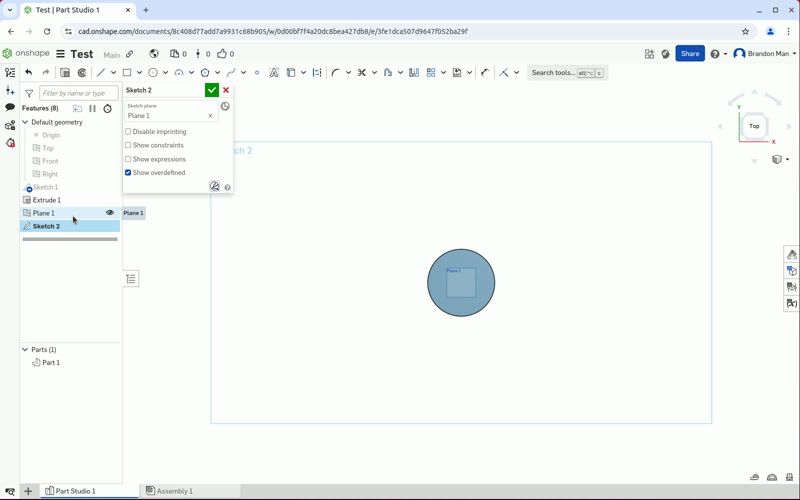
mouse_move(73, 352)
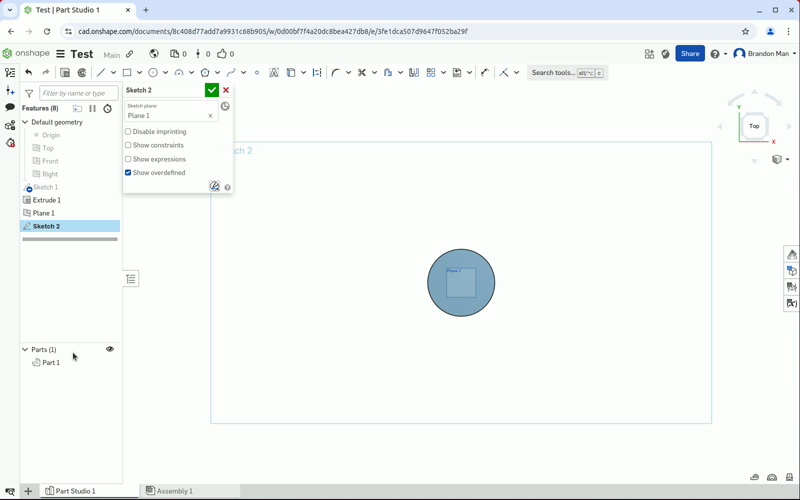
key(y)
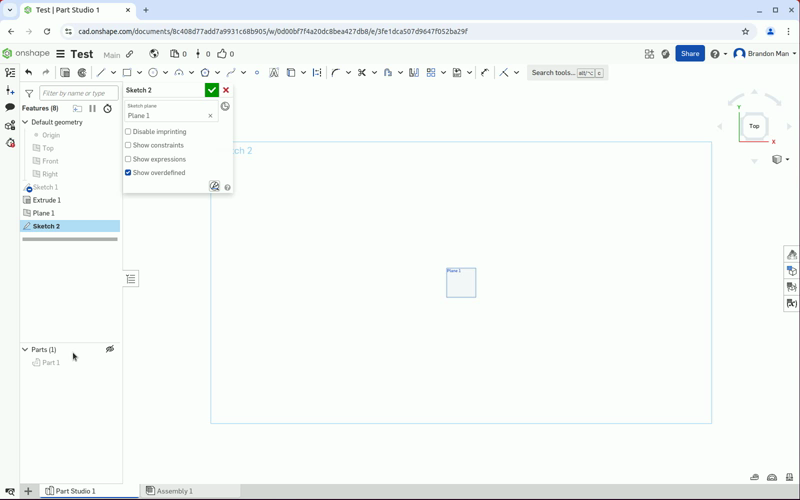
key(l)
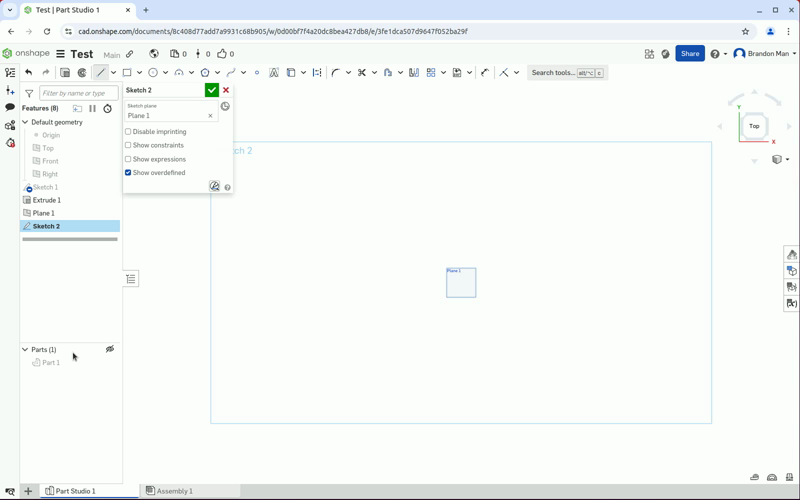
key_down(shift)
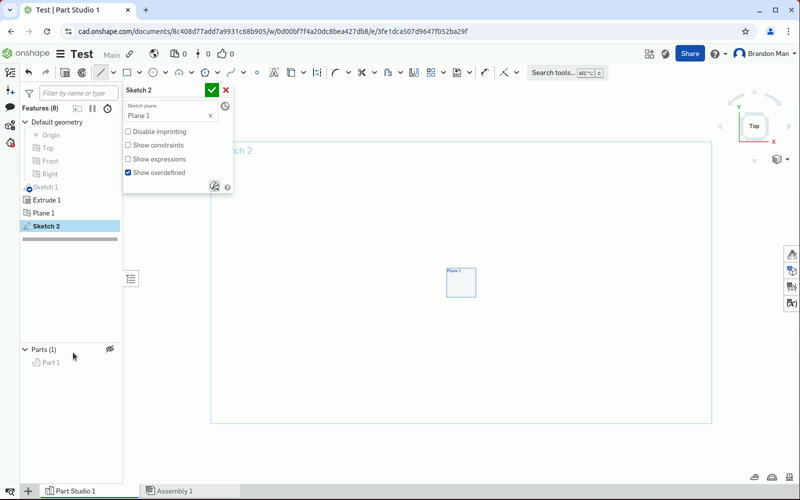
mouse_move(449, 293)
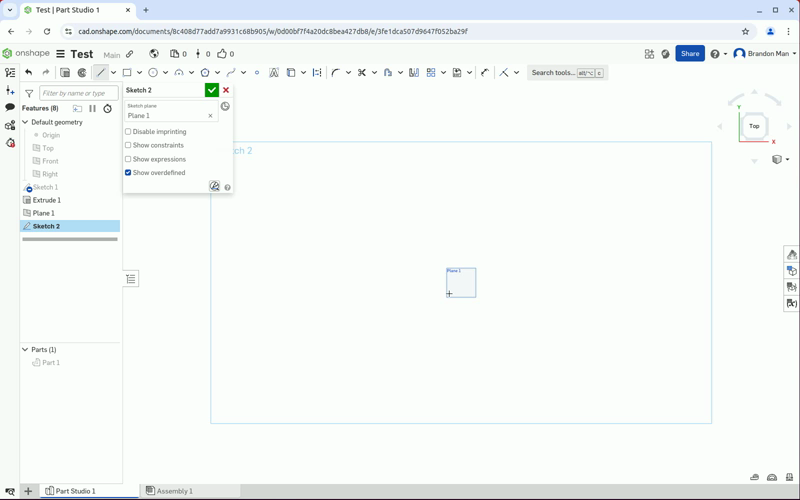
click(449, 293)
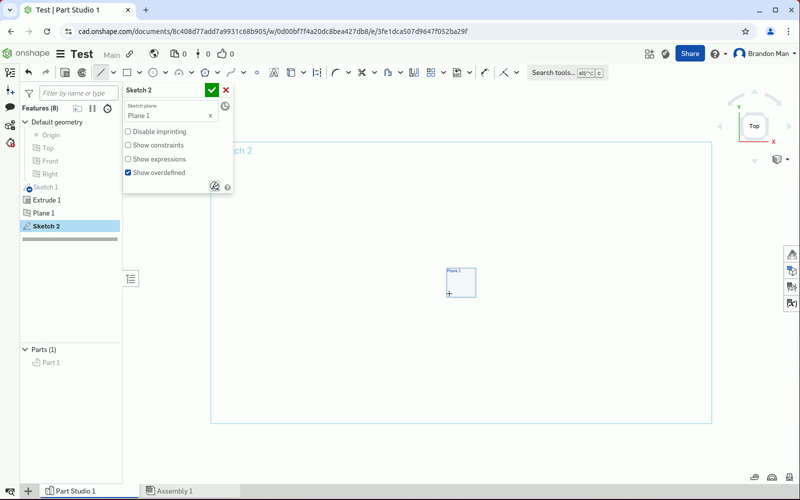
key_up(shift)
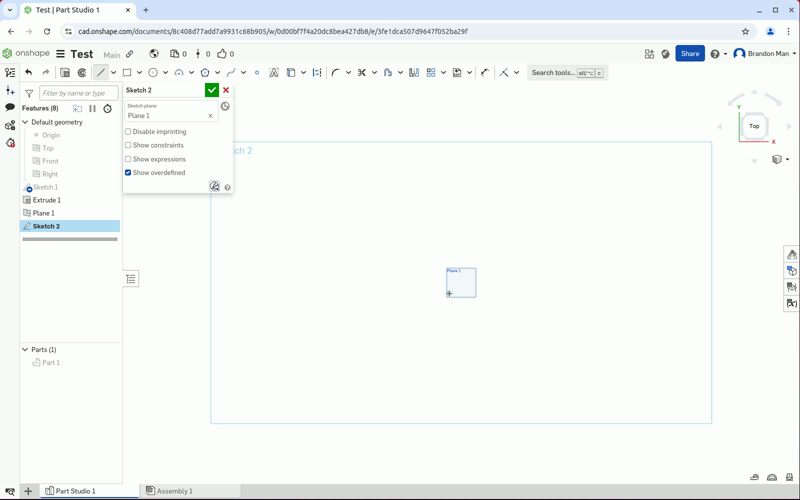
key_down(shift)
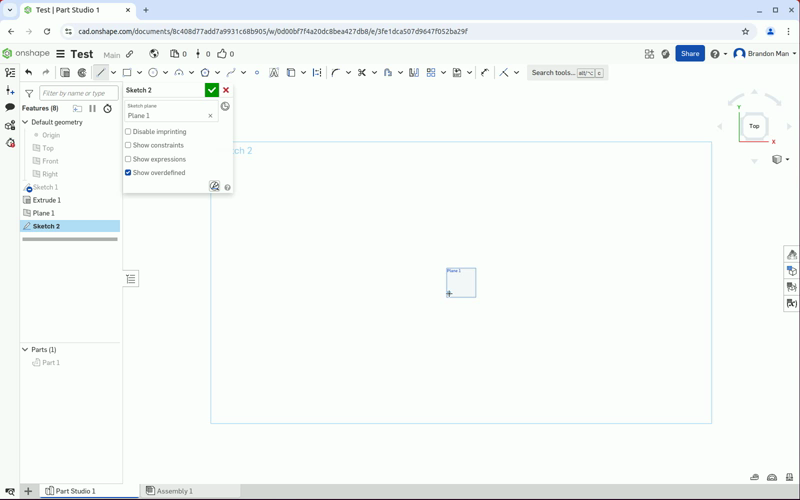
mouse_move(479, 293)
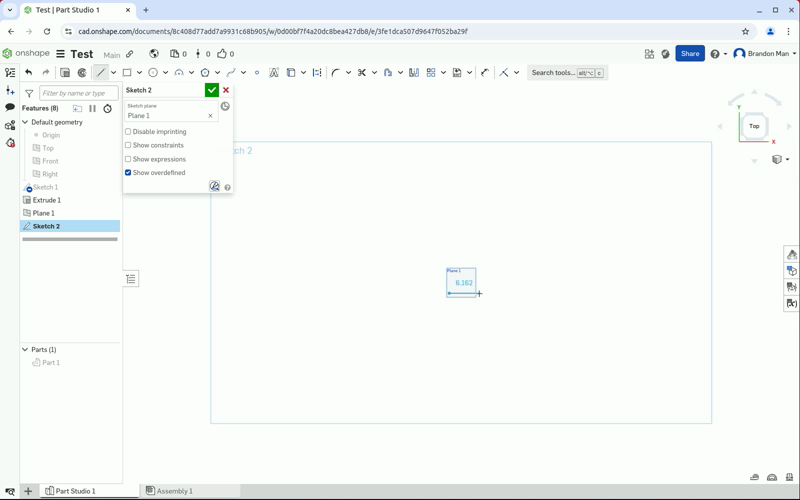
mouse_move(474, 293)
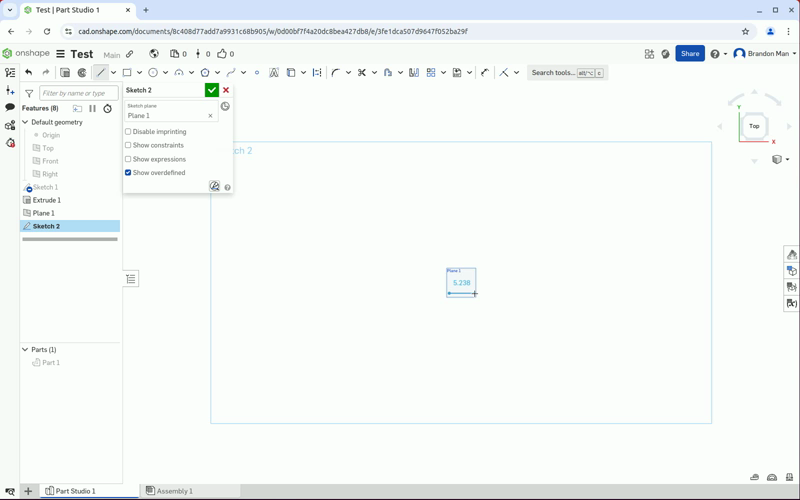
click(474, 293)
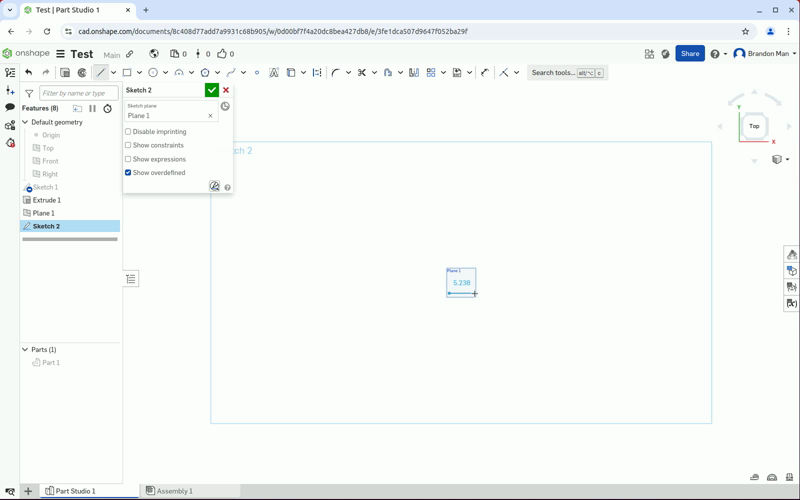
key_up(shift)
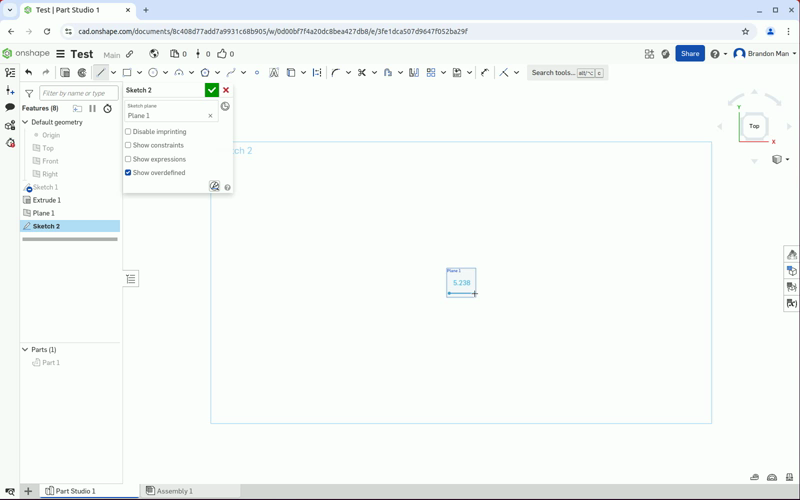
key_down(shift)
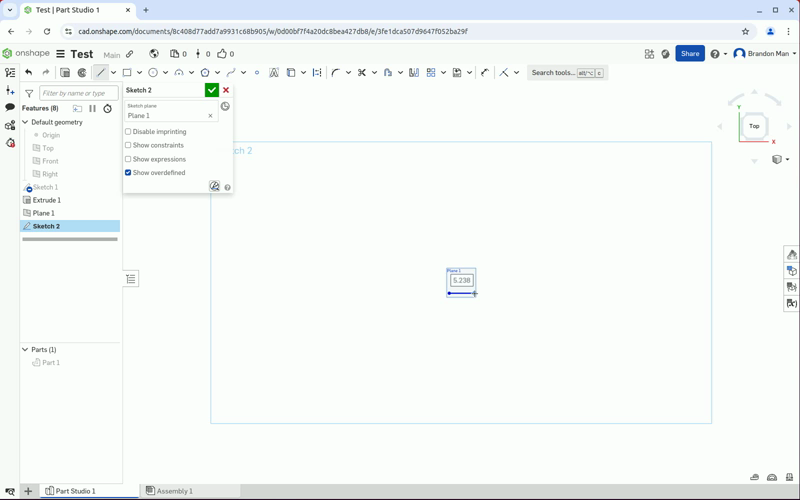
mouse_move(504, 293)
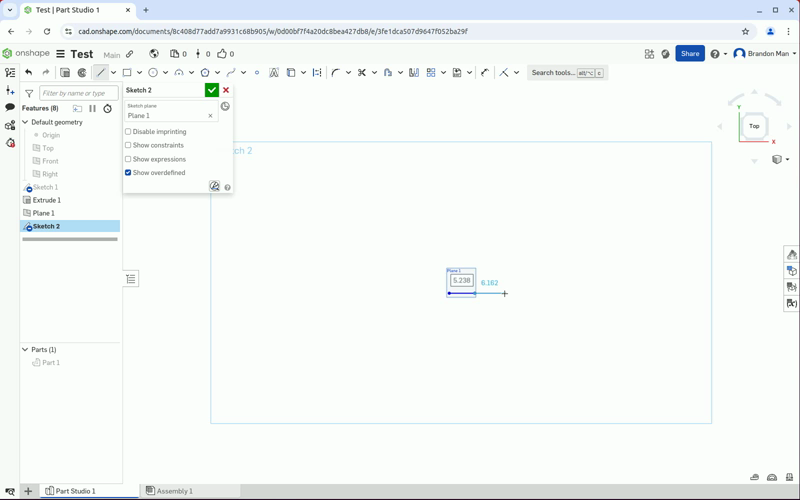
mouse_move(474, 270)
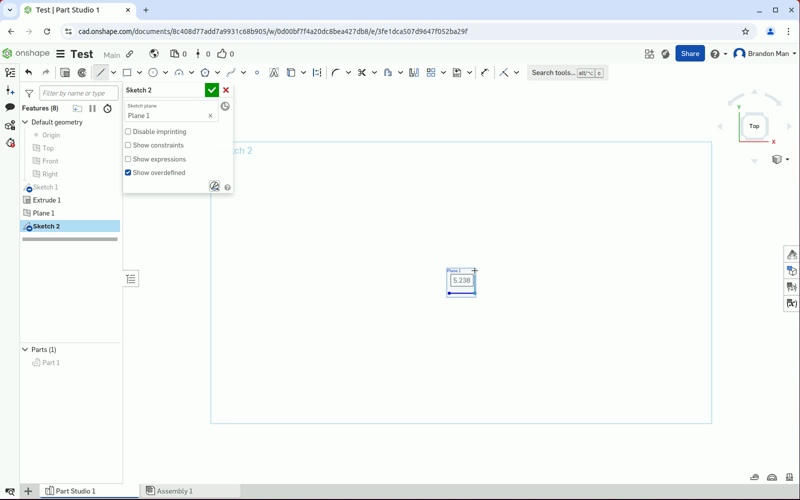
click(474, 270)
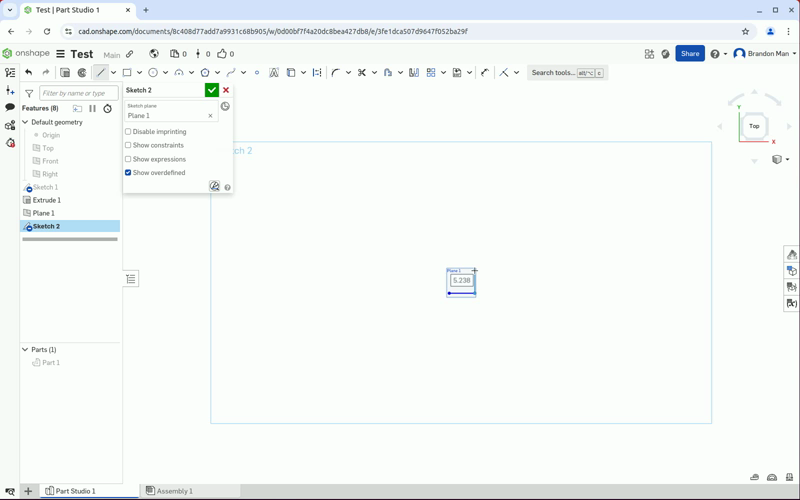
key_up(shift)
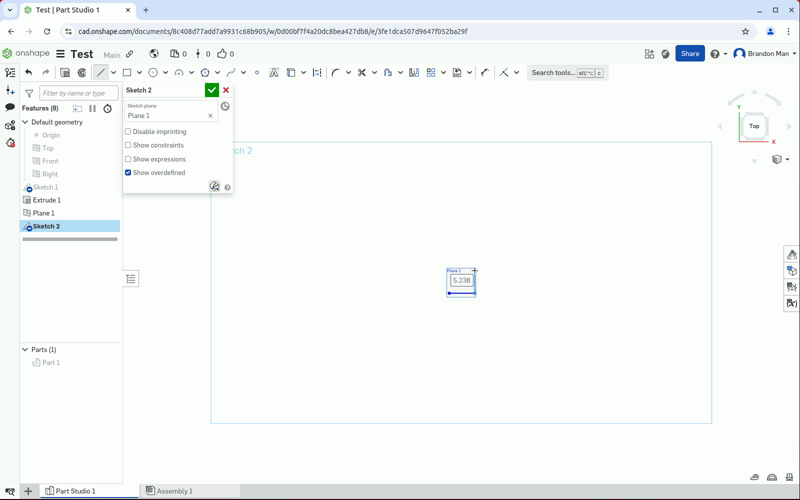
key_down(shift)
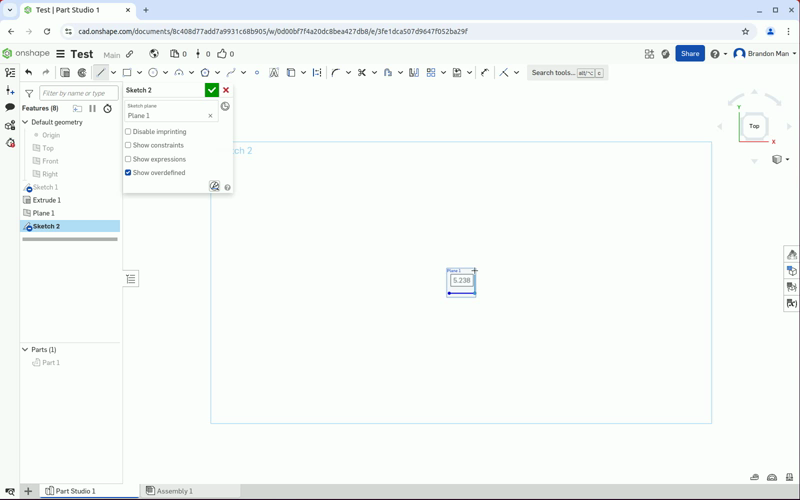
mouse_move(504, 270)
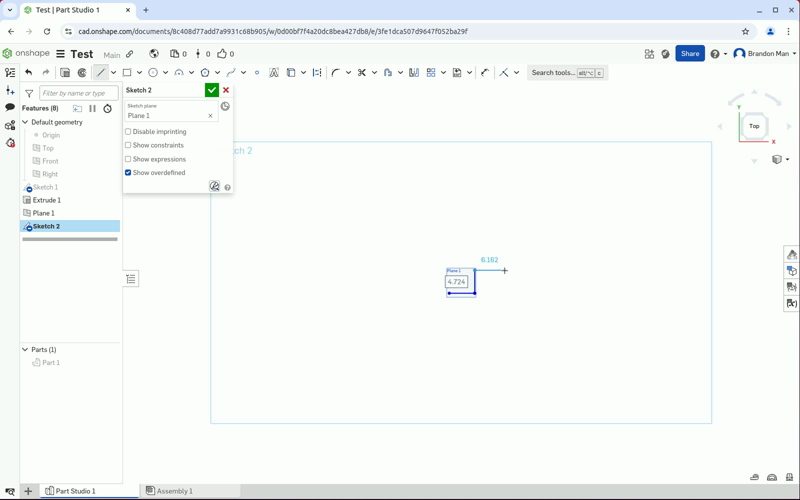
mouse_move(449, 270)
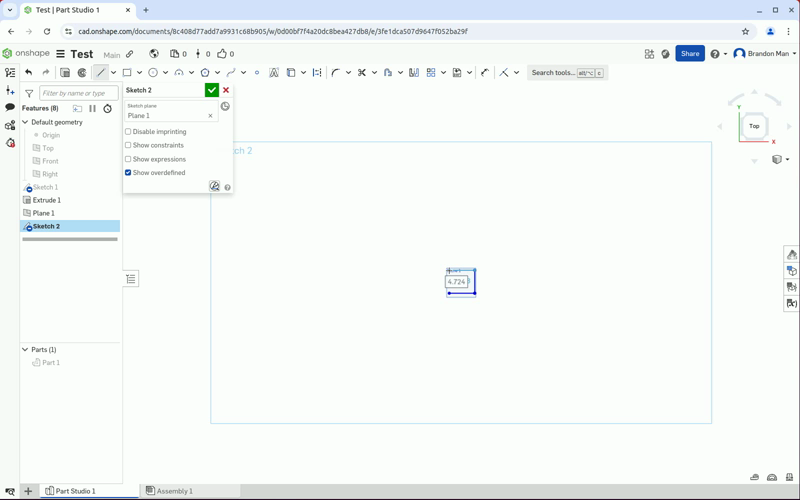
click(449, 270)
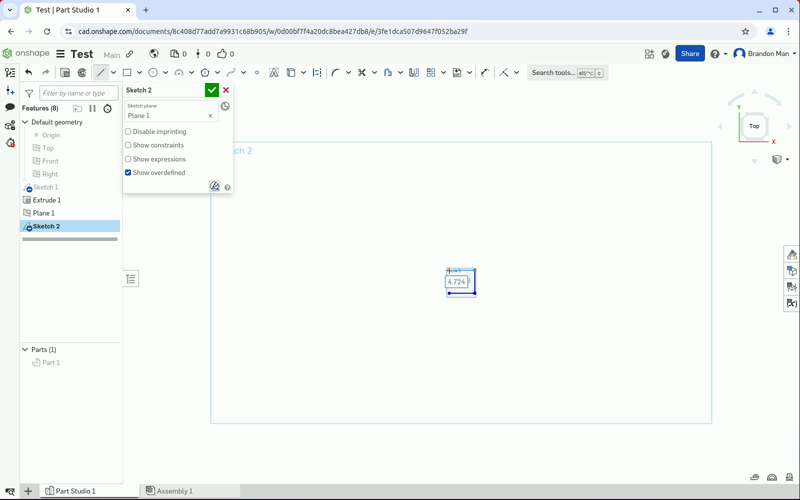
key_up(shift)
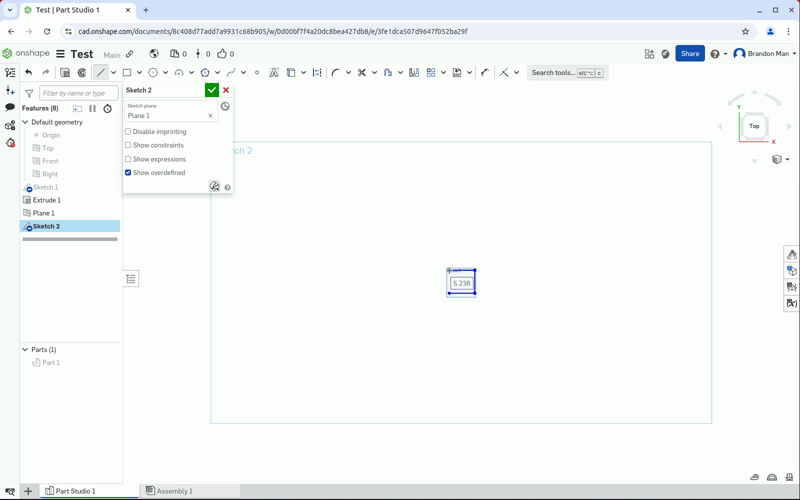
mouse_move(479, 270)
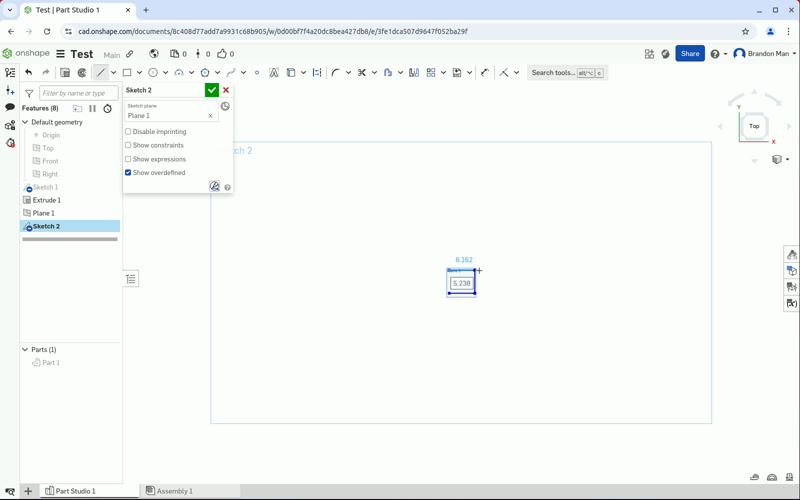
key_down(shift)
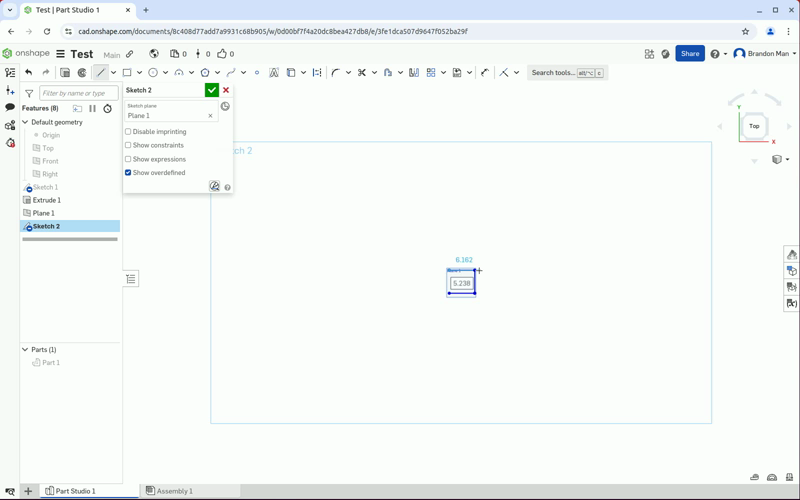
mouse_move(449, 293)
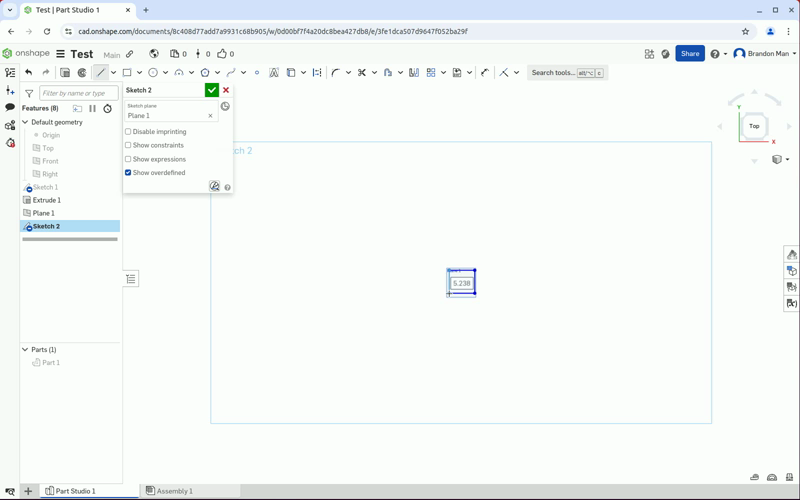
key_up(shift)
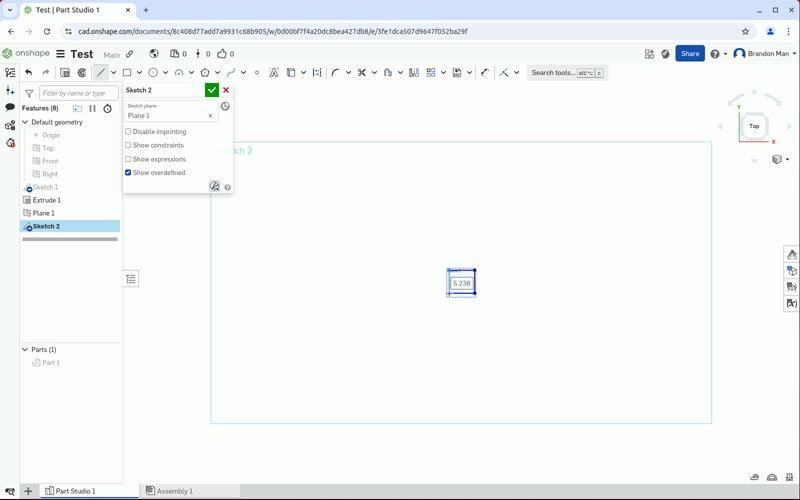
click(449, 293)
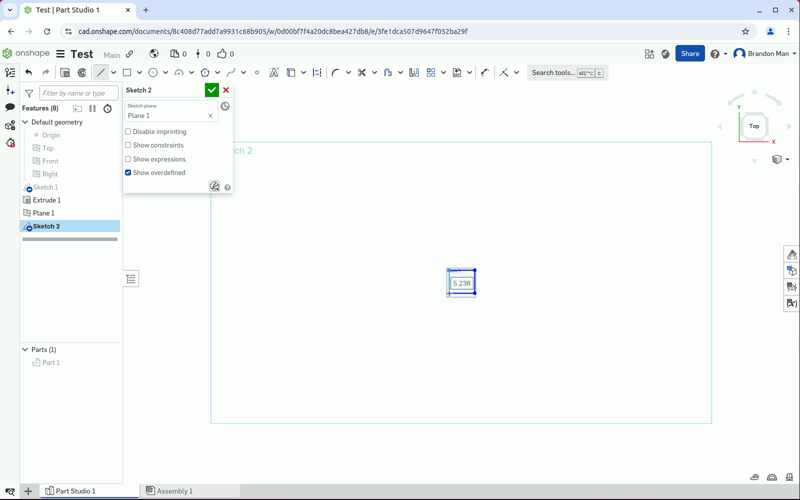
key(esc)
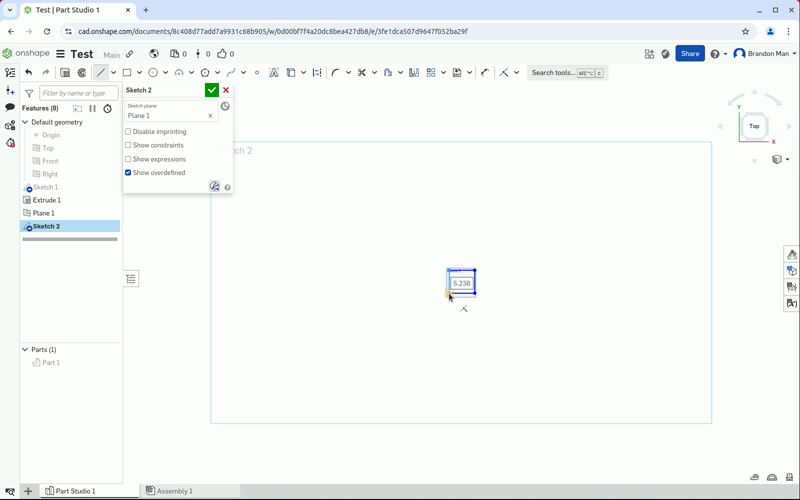
mouse_move(470, 275)
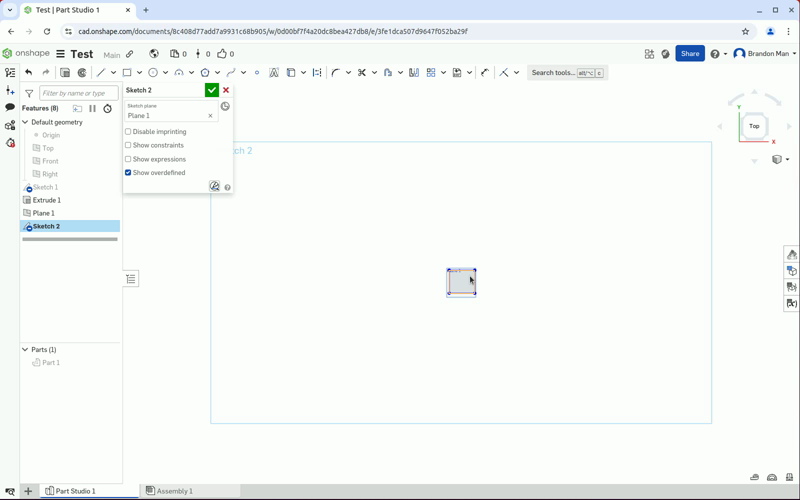
scroll(6)
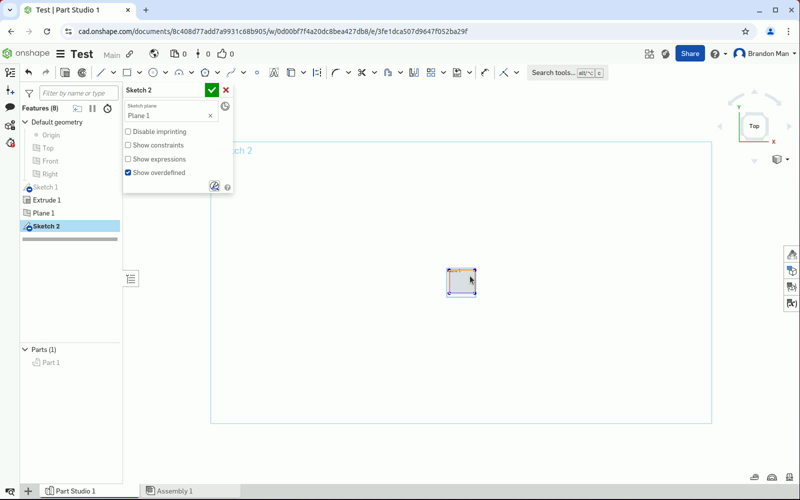
scroll(6)
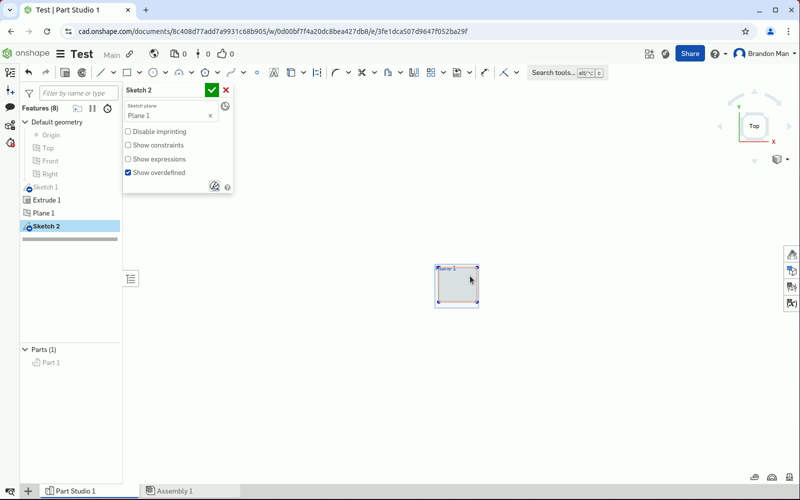
scroll(6)
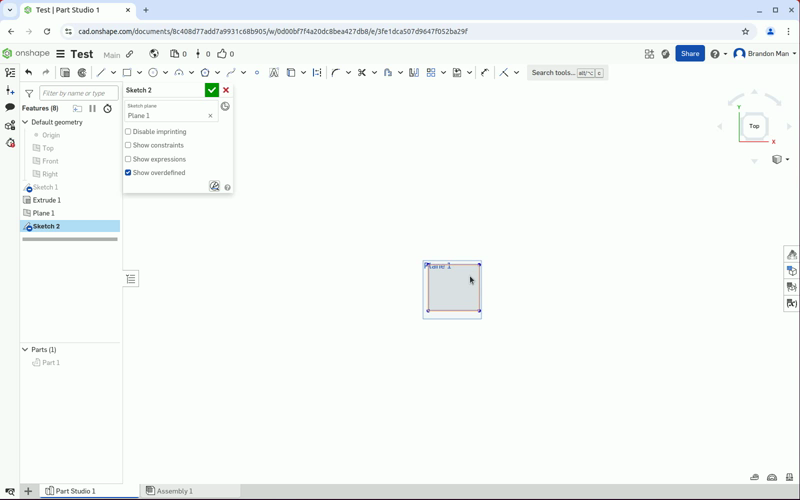
scroll(6)
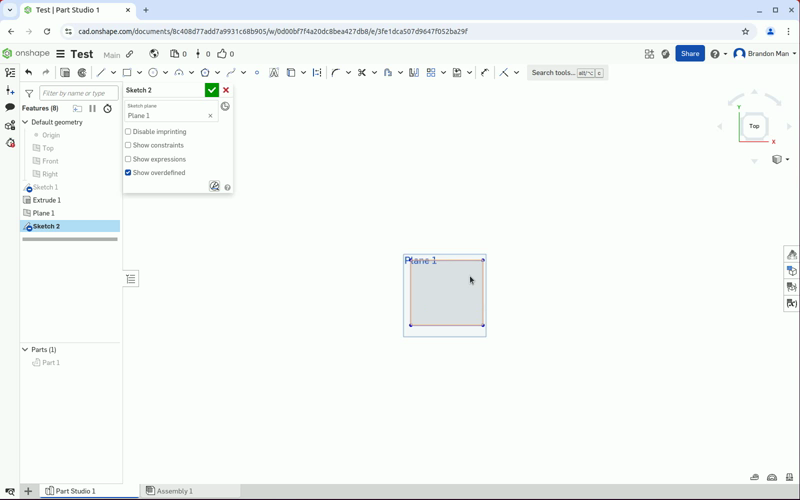
scroll(6)
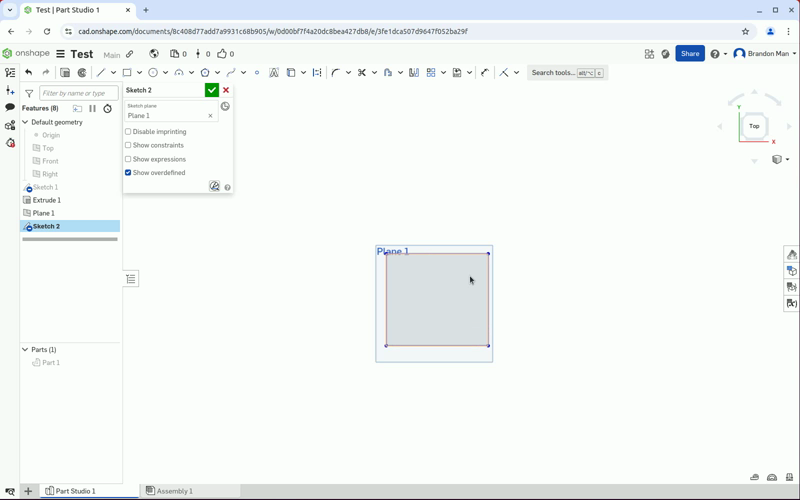
scroll(6)
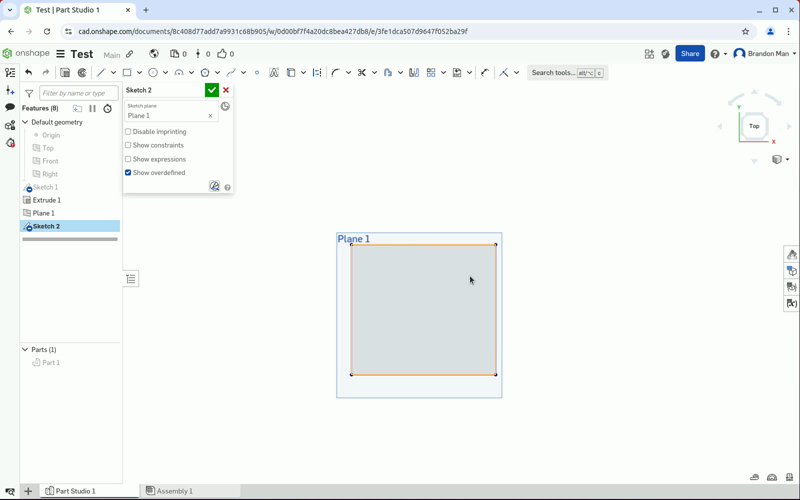
scroll(6)
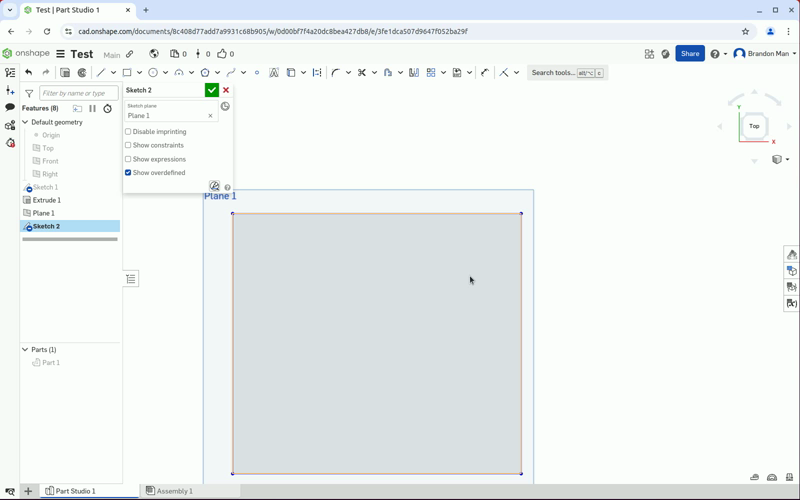
click(470, 275)
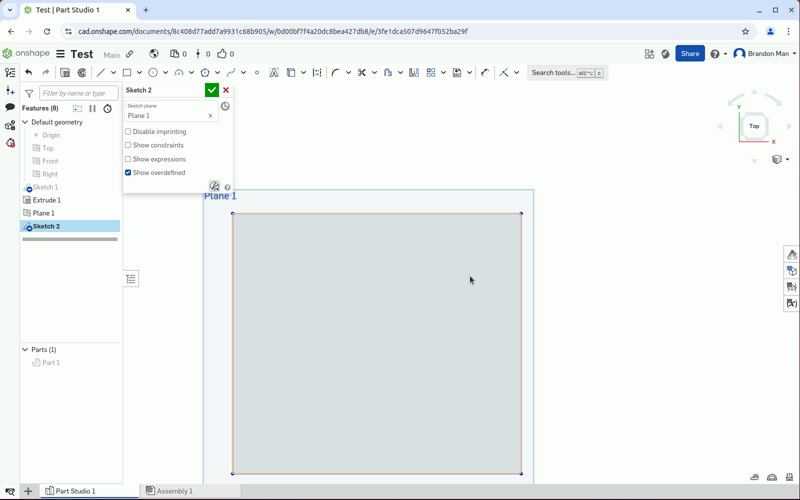
scroll(-6)
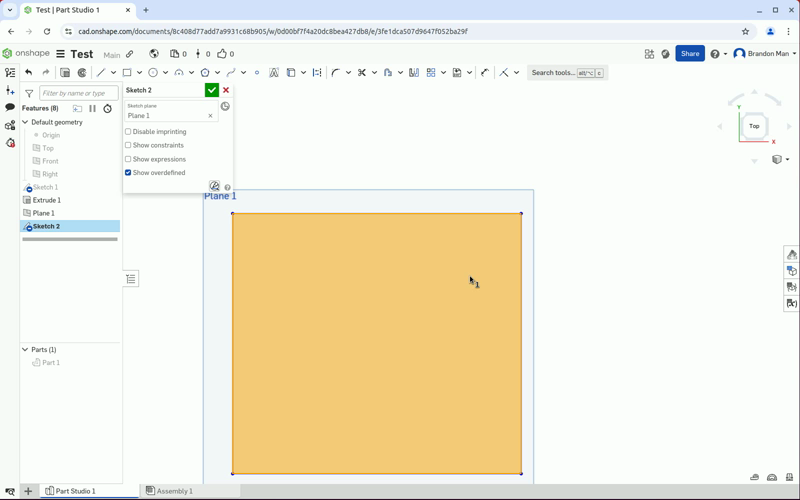
scroll(-6)
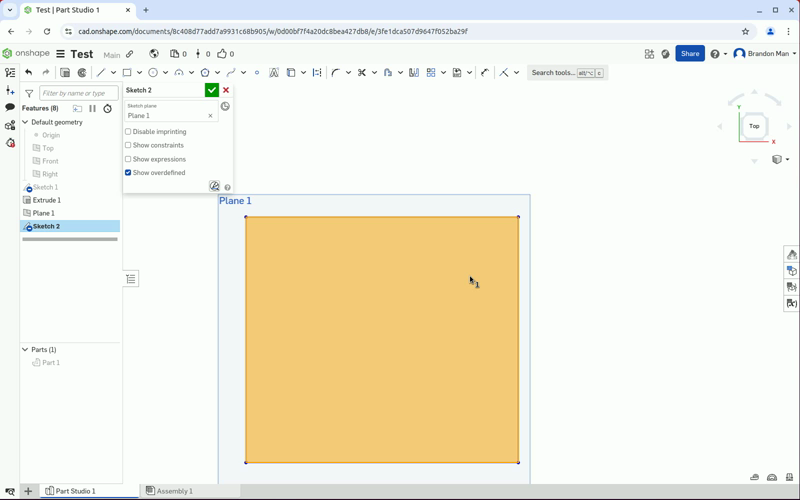
scroll(-6)
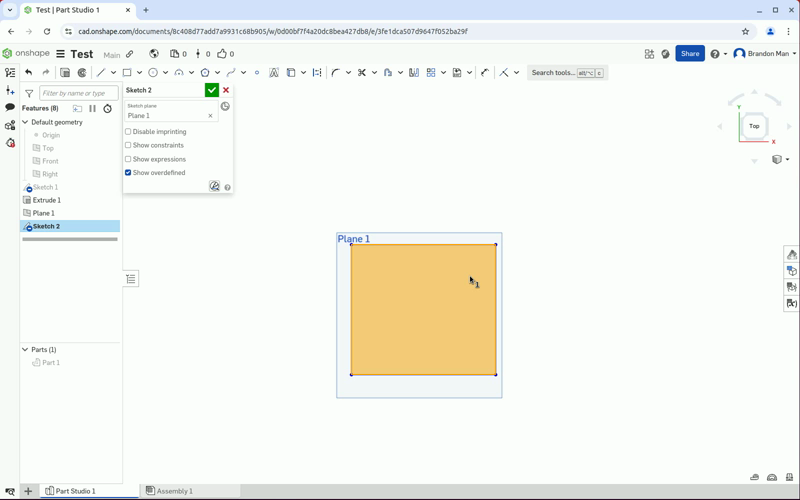
scroll(-6)
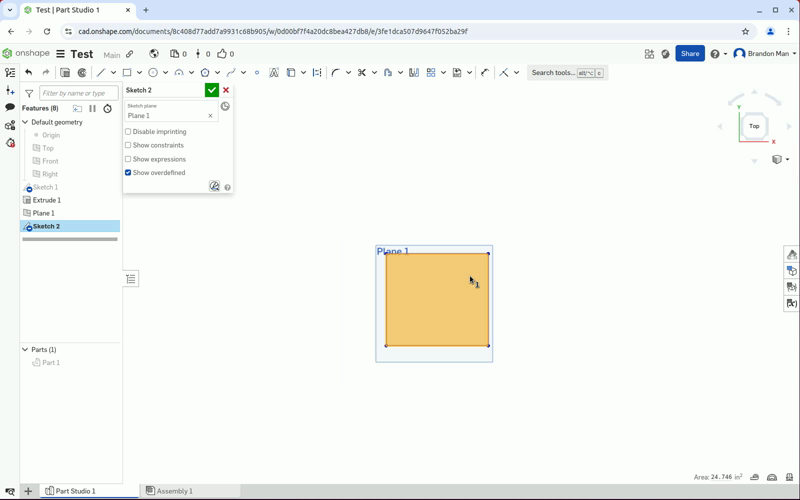
scroll(-6)
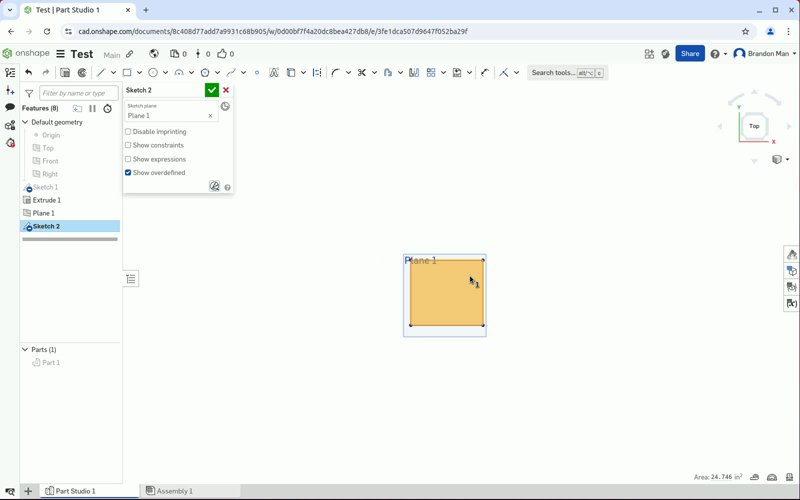
scroll(-6)
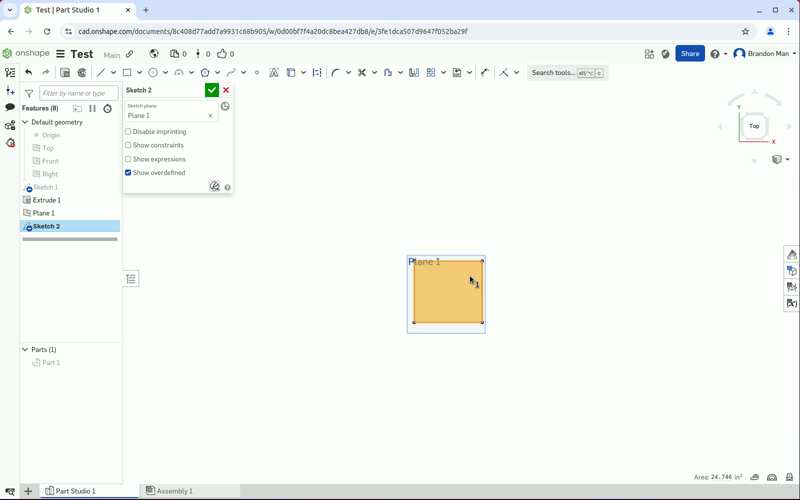
scroll(-6)
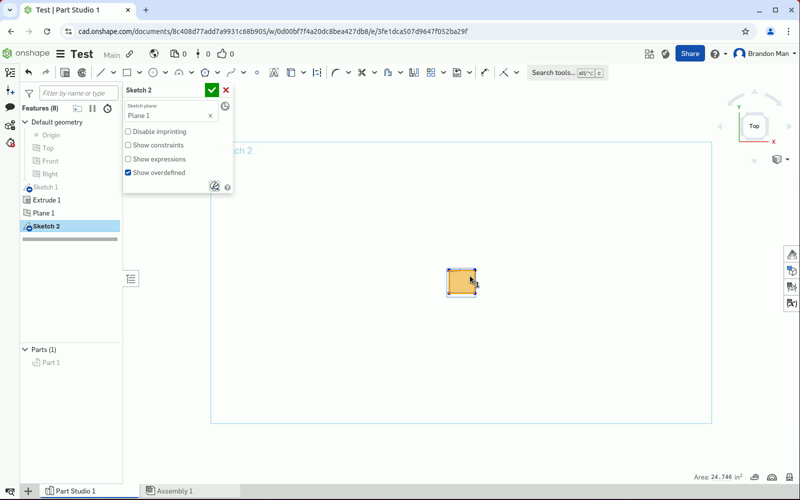
mouse_move(73, 352)
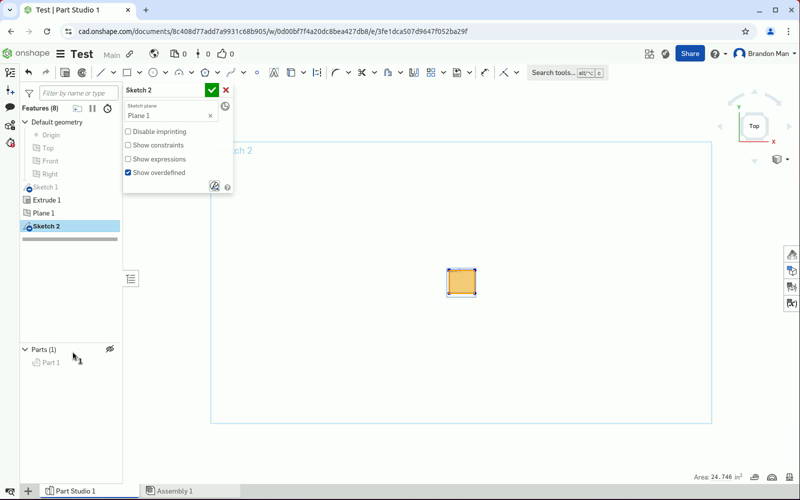
key(shift+y)
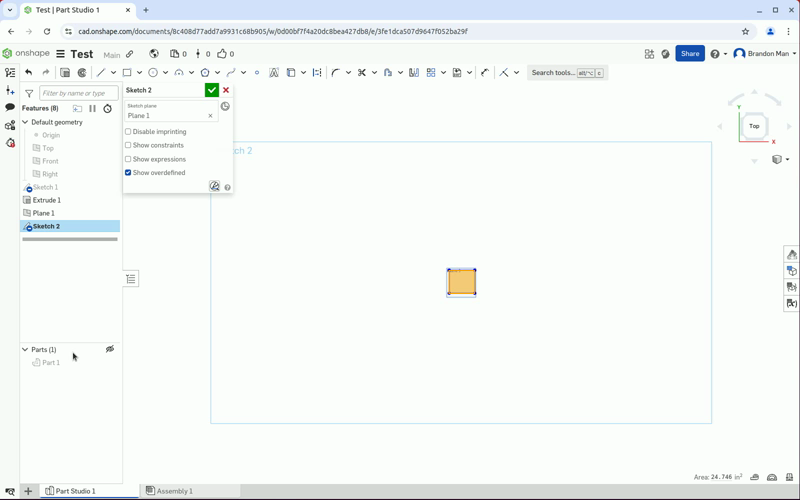
key(shift+e)
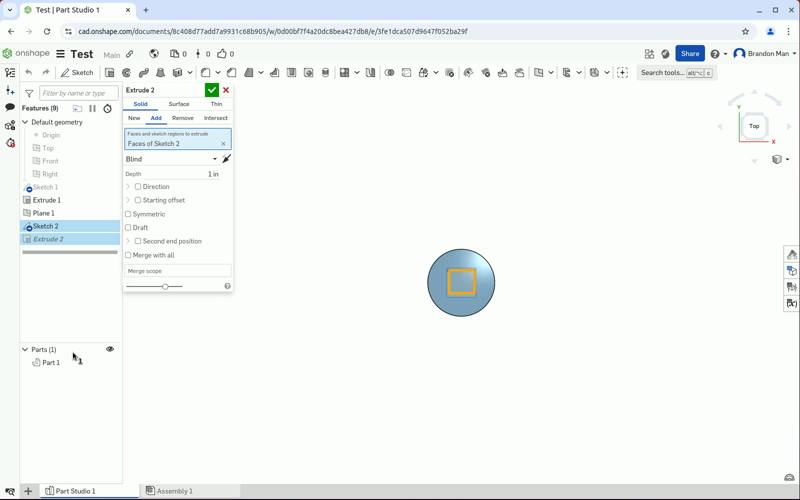
mouse_move(143, 106)
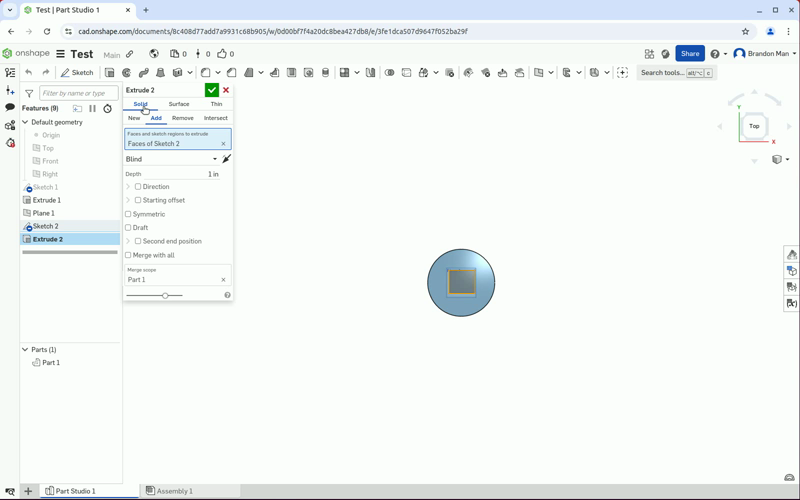
click(143, 106)
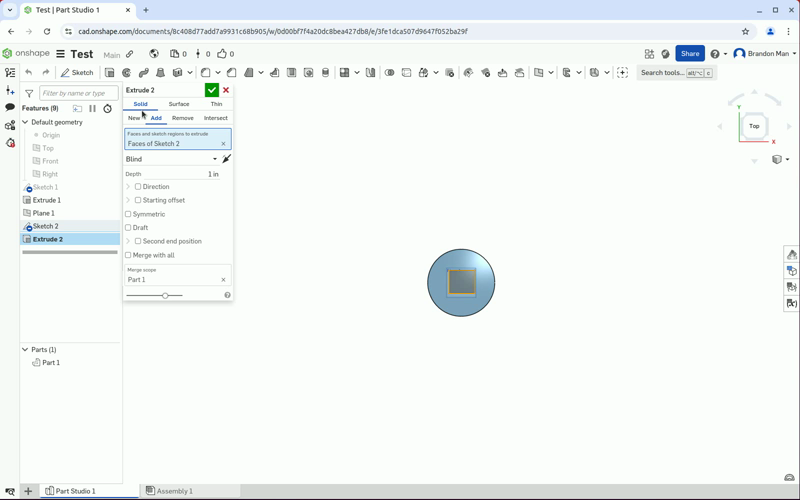
mouse_move(137, 120)
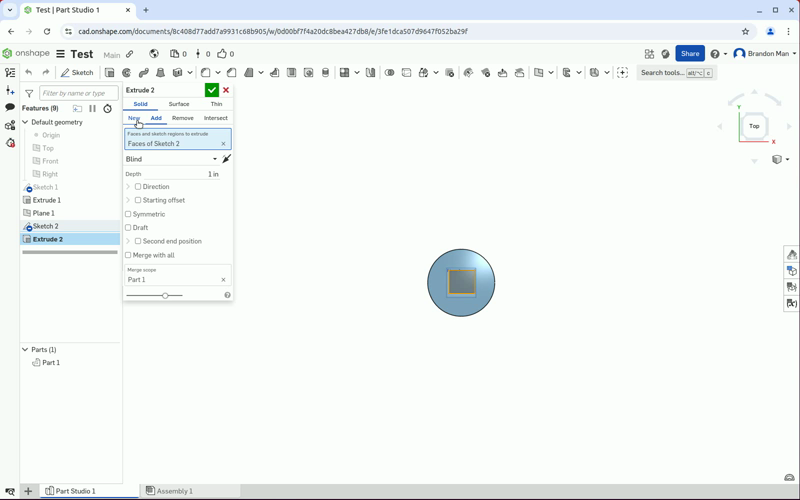
click(137, 120)
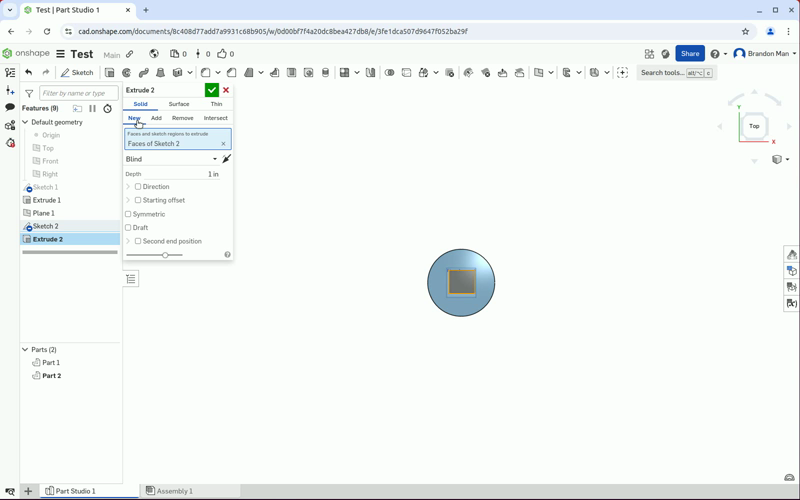
key(tab, 4)
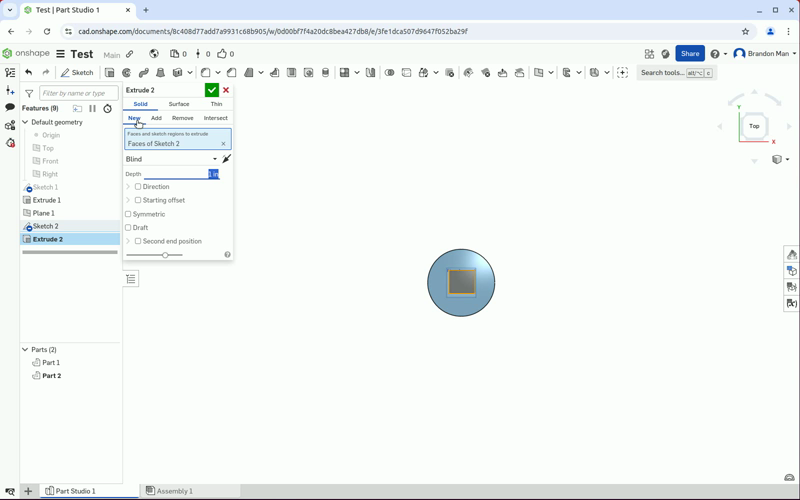
text(11.554)
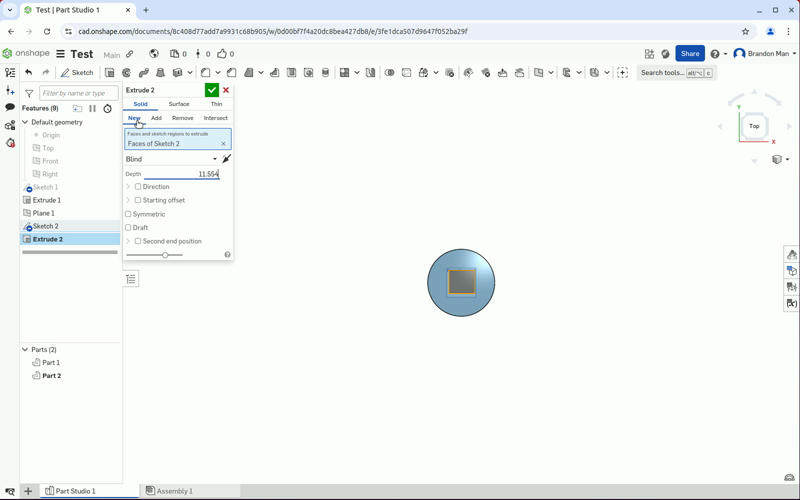
key(enter)
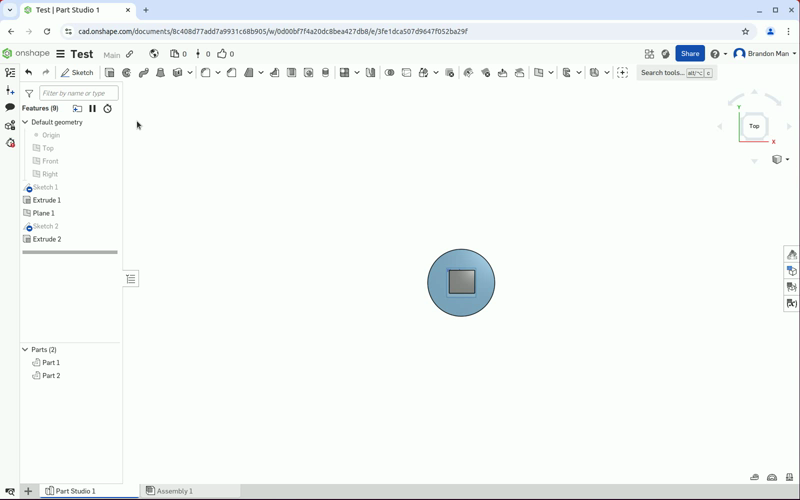
key(shift+h)
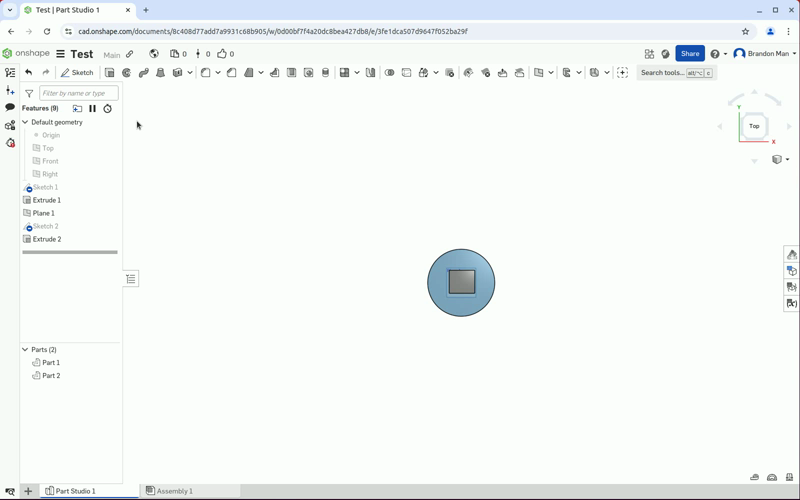
key(shift+h)
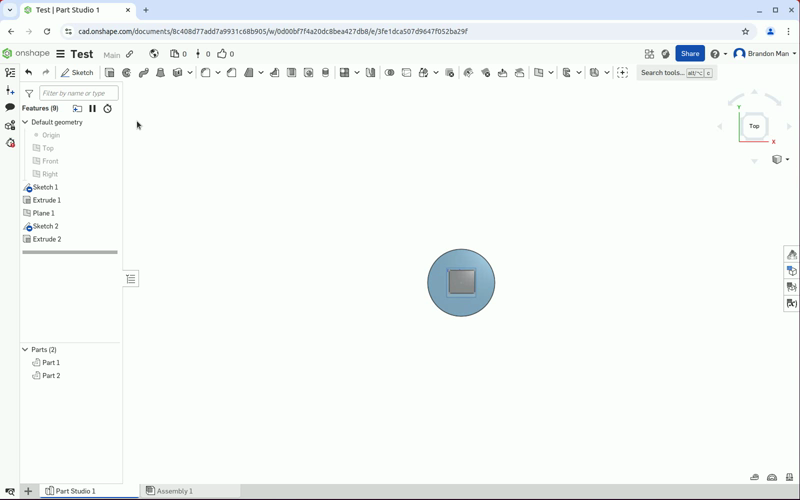
key(shift+7)
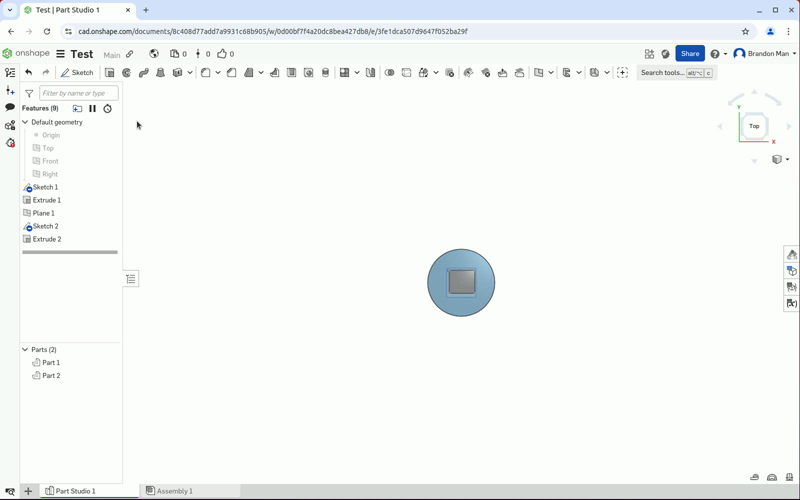
key(up, 3)
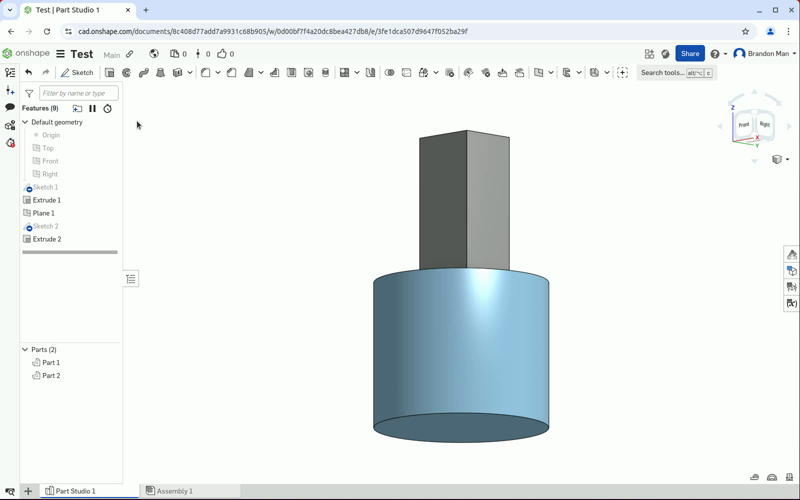
key(left, 3)
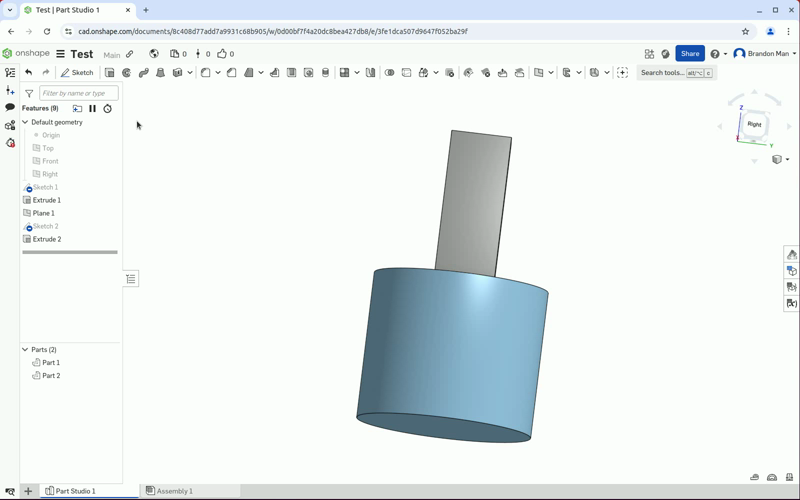
key(right, 3)
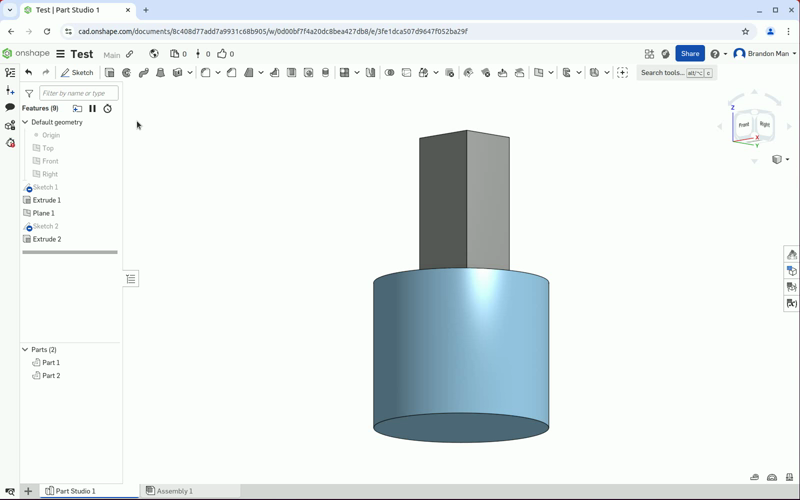
key(down, 3)
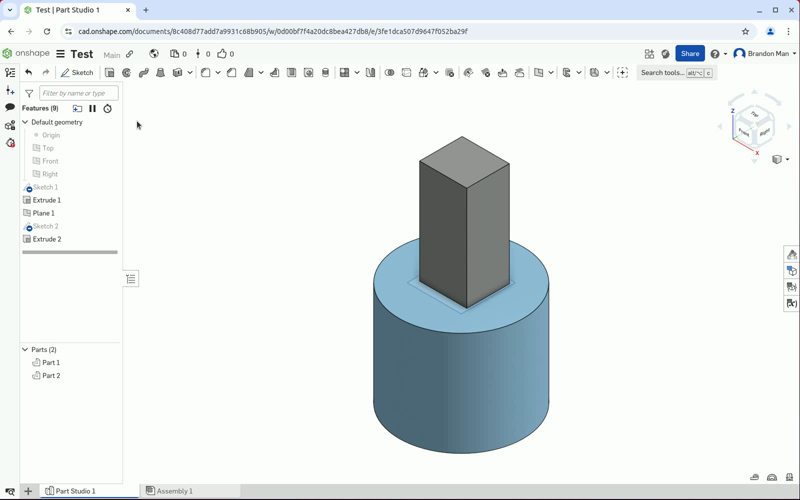
mouse_move(73, 189)
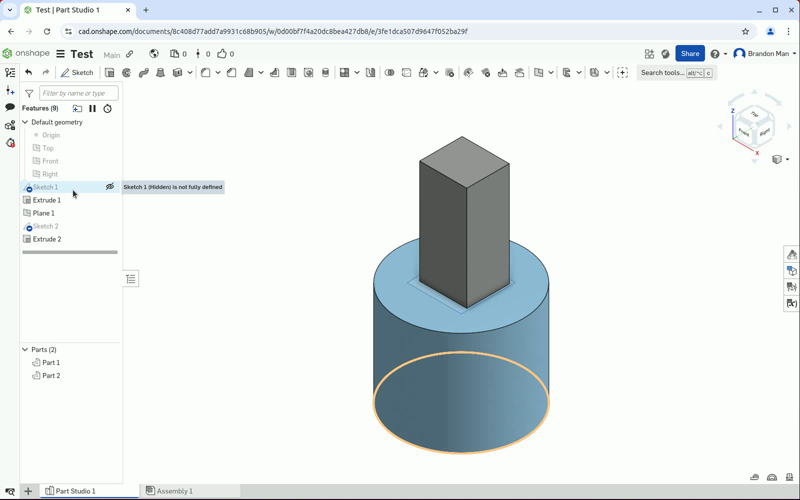
click(73, 189)